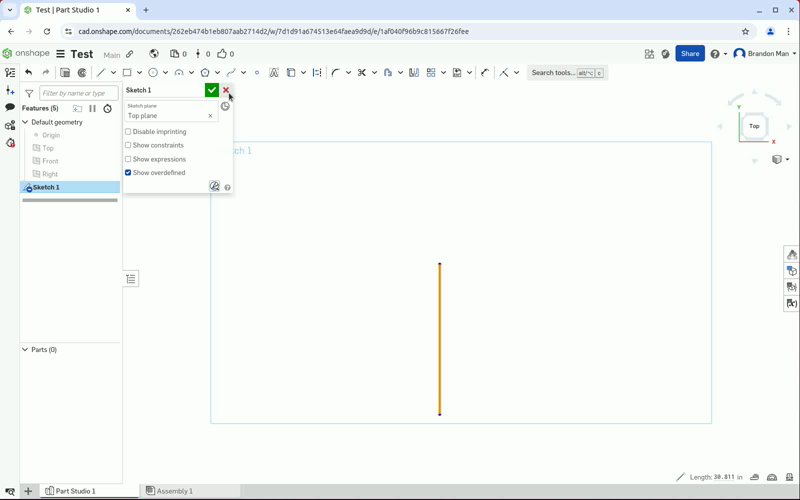
key(shift+h)
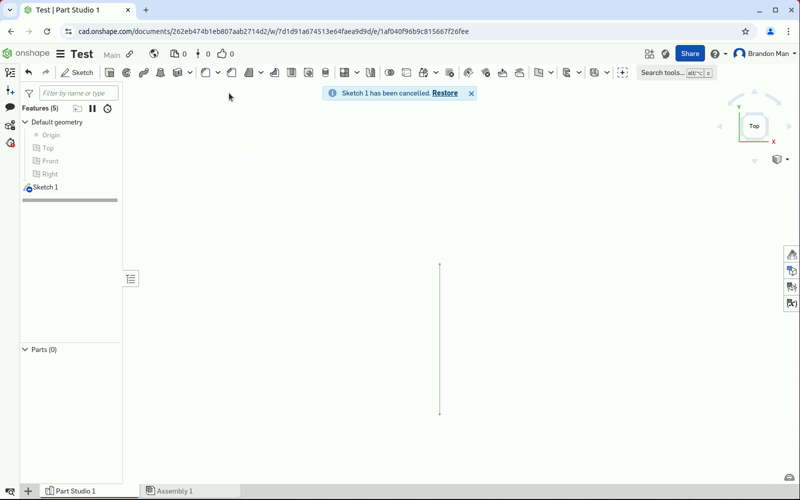
key(shift+s)
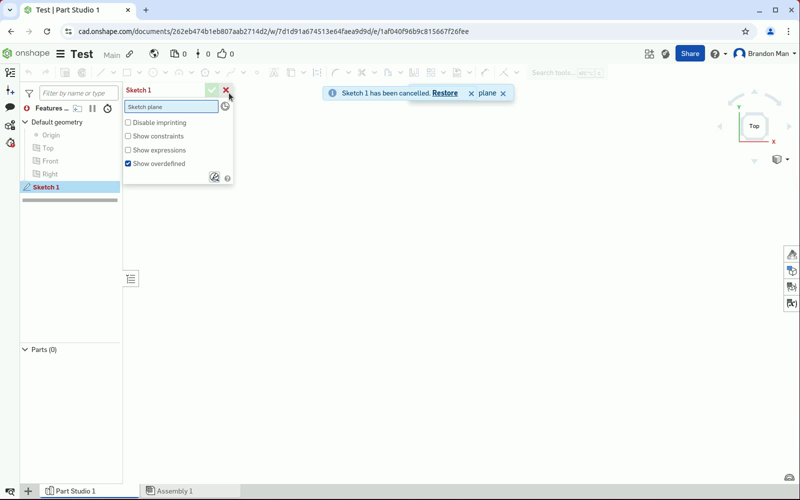
mouse_move(73, 150)
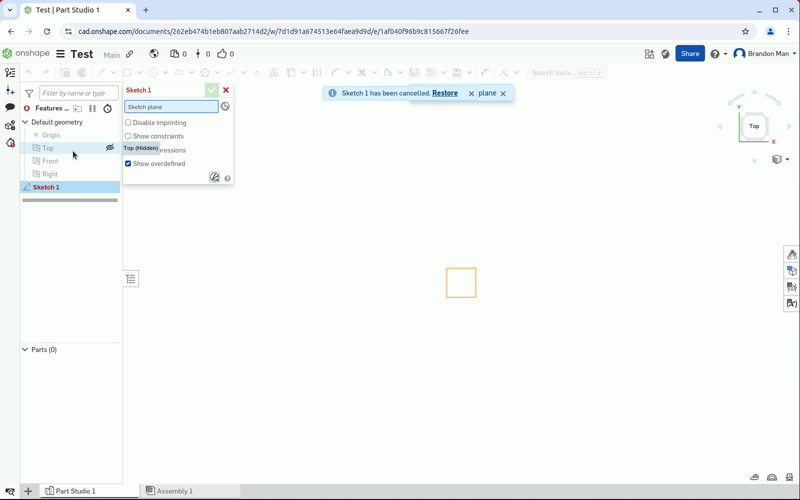
click(73, 150)
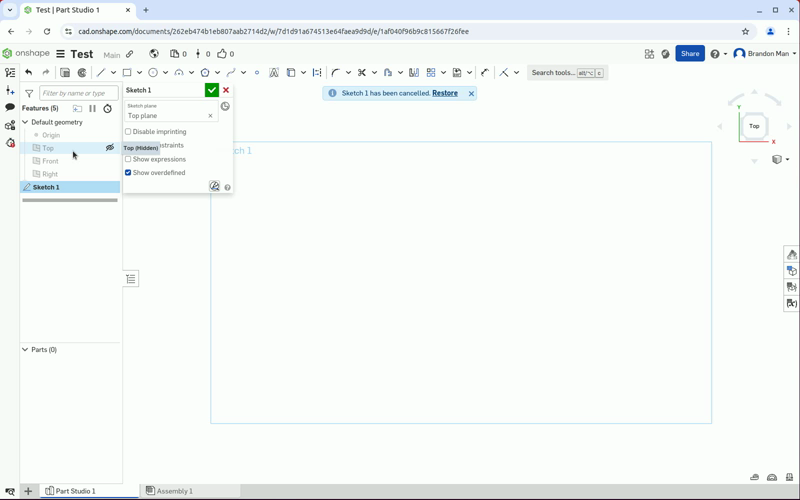
mouse_move(73, 352)
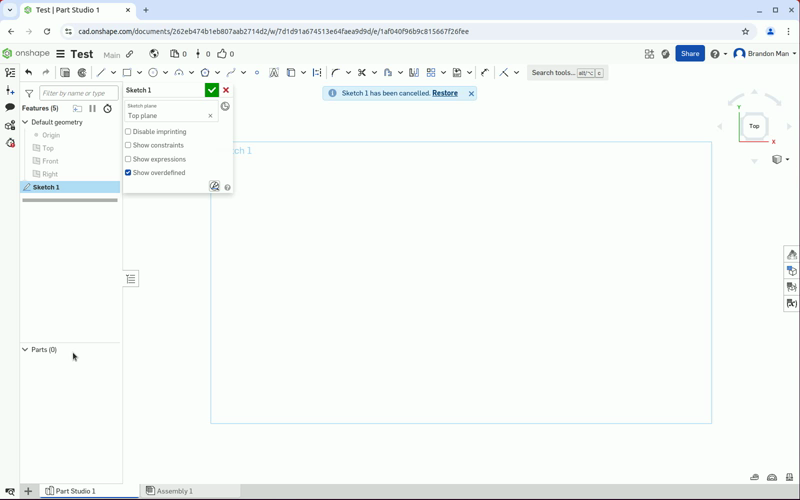
key(y)
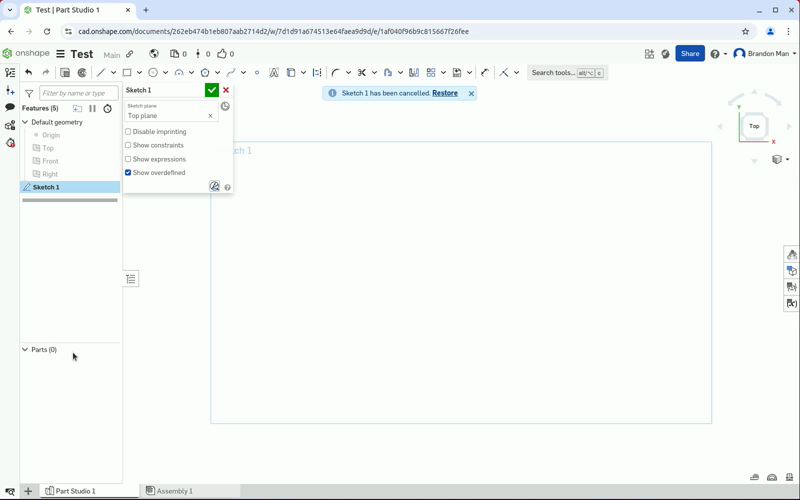
key(a)
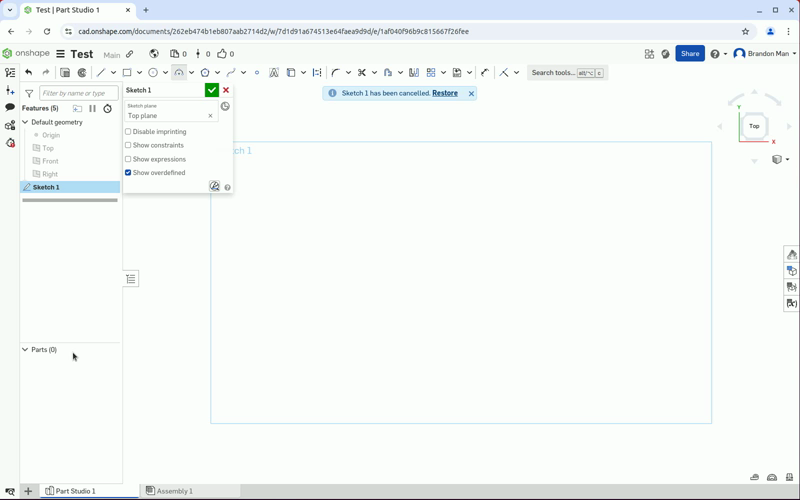
key_down(shift)
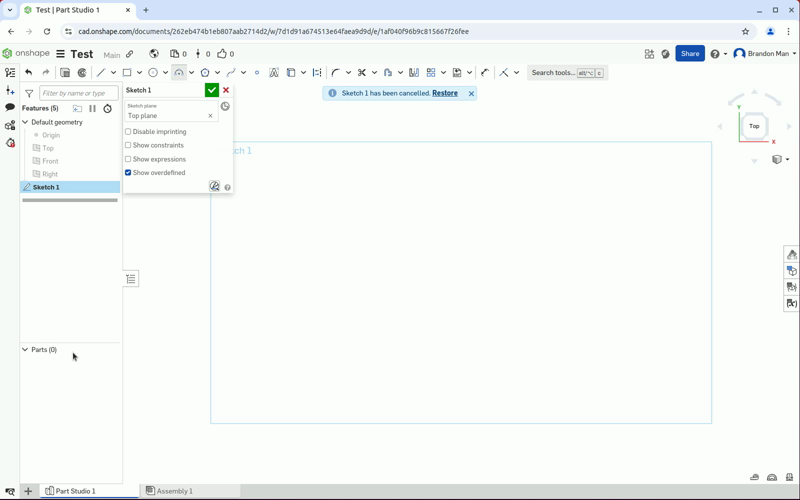
mouse_move(460, 270)
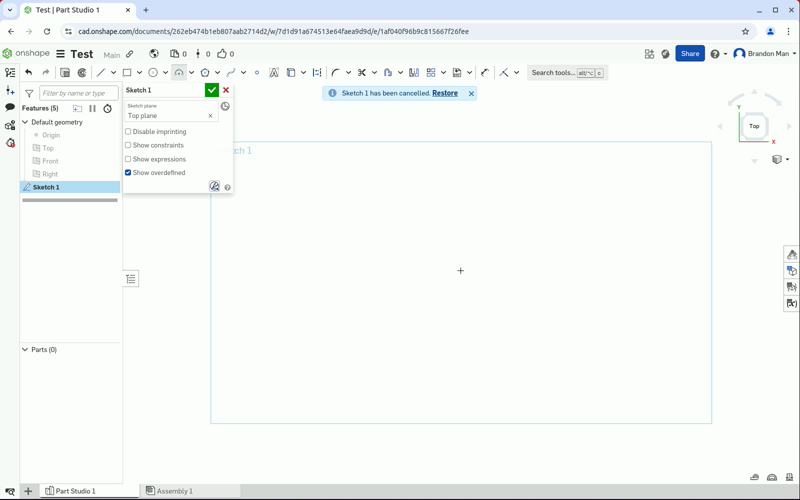
click(460, 270)
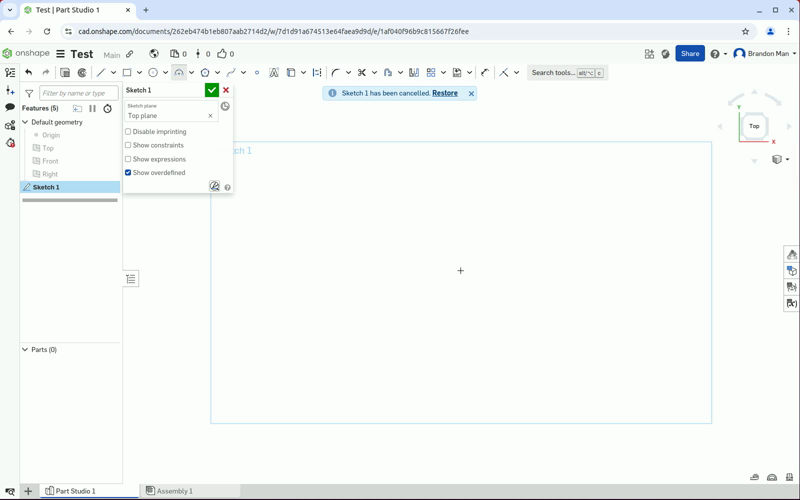
key_up(shift)
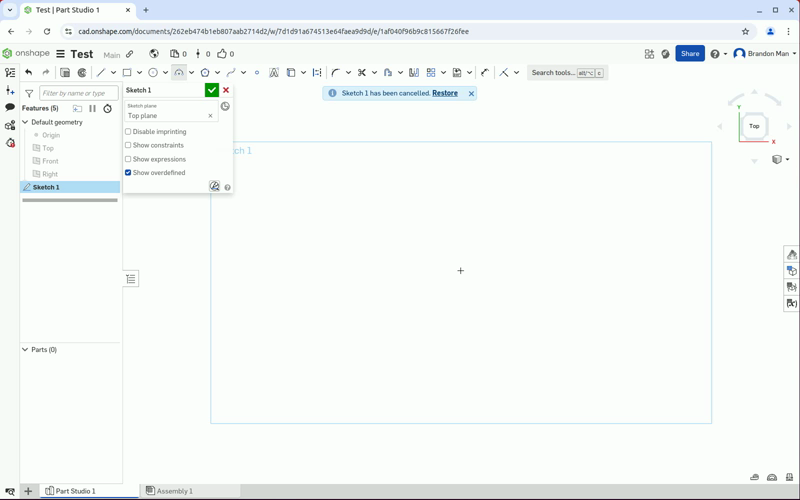
key_down(shift)
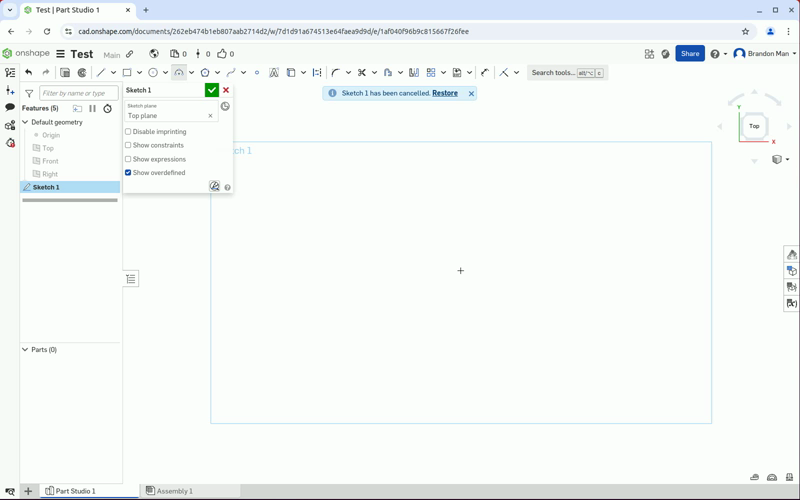
mouse_move(526, 270)
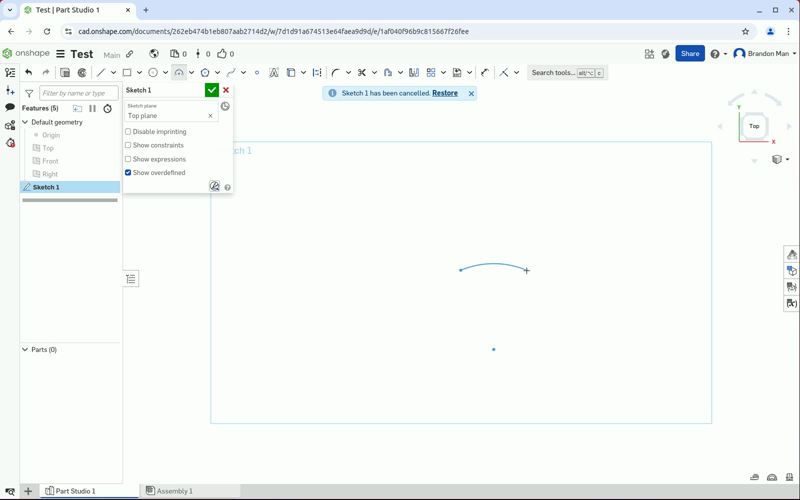
click(526, 270)
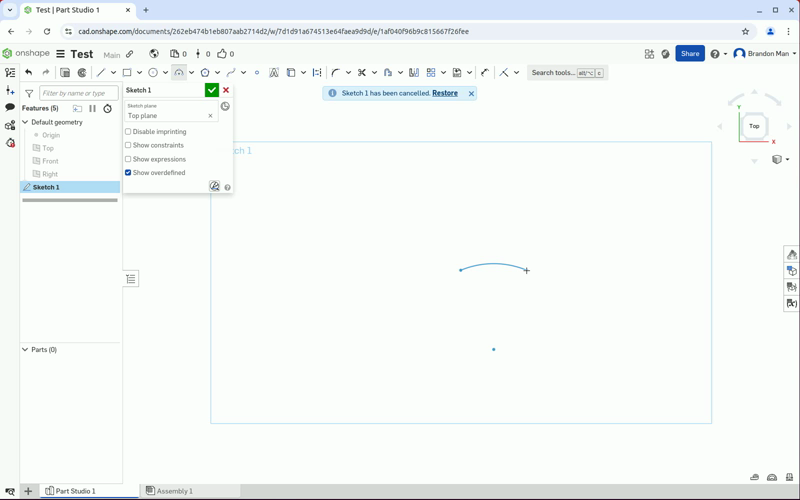
mouse_move(493, 274)
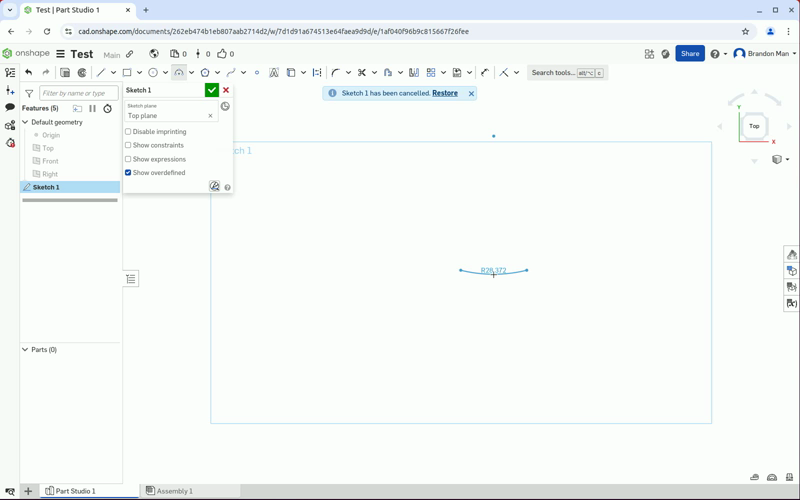
click(493, 274)
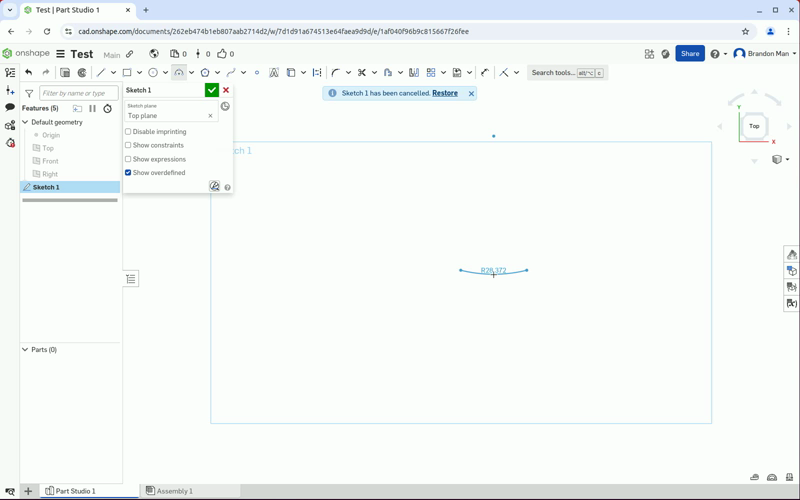
key_up(shift)
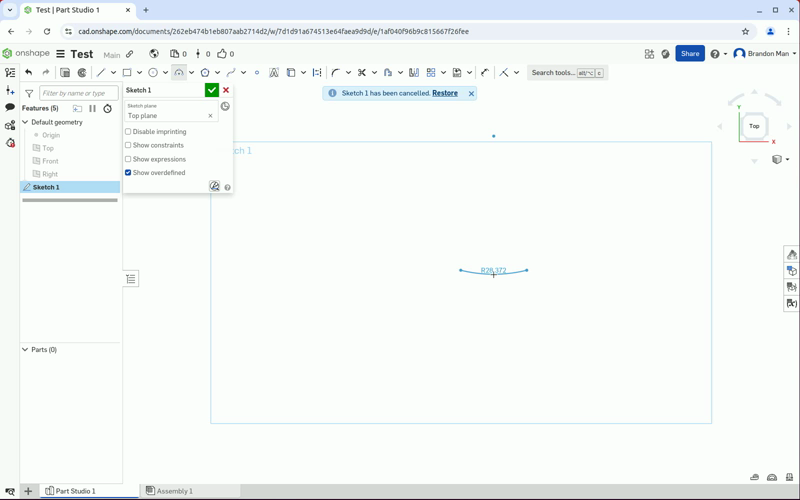
key(esc)
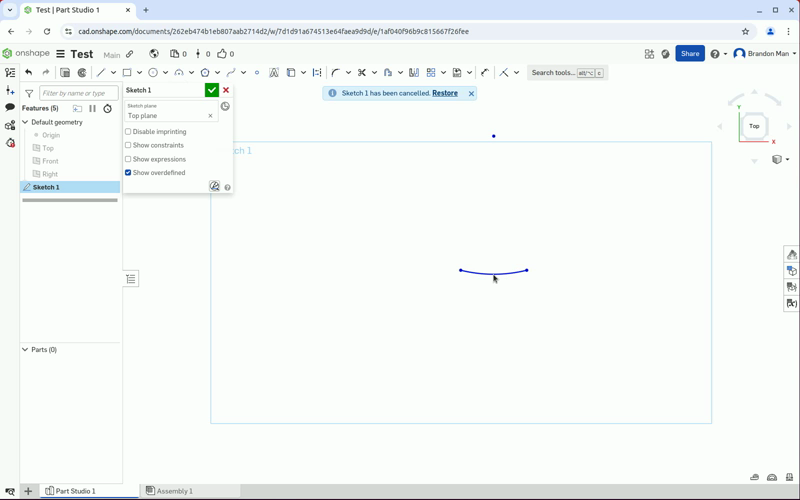
key(l)
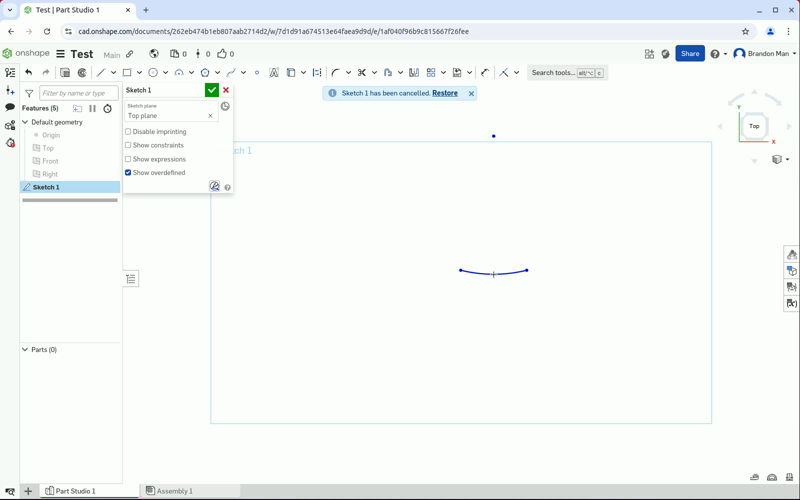
mouse_move(526, 270)
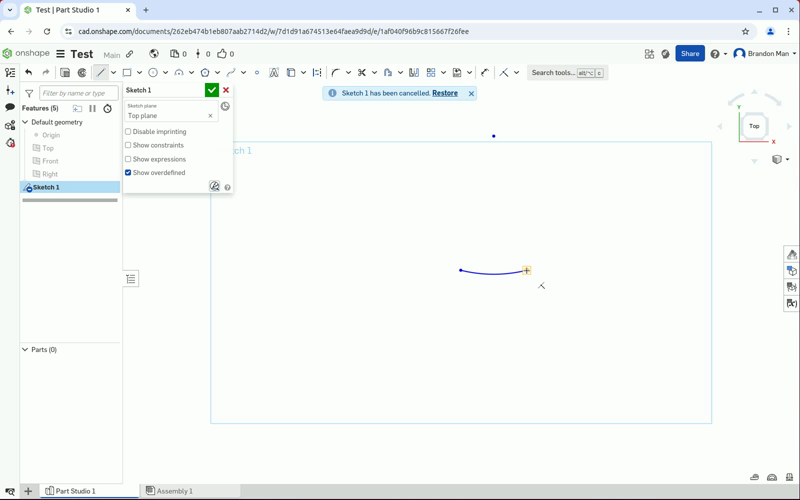
click(526, 270)
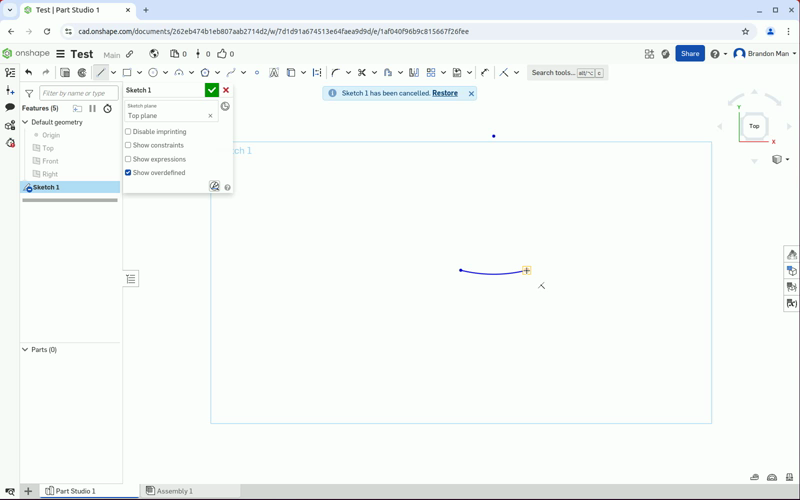
key_down(shift)
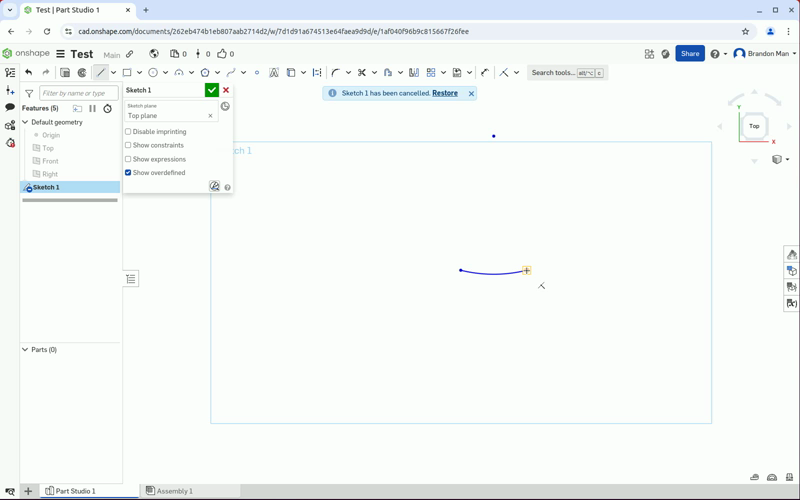
mouse_move(526, 199)
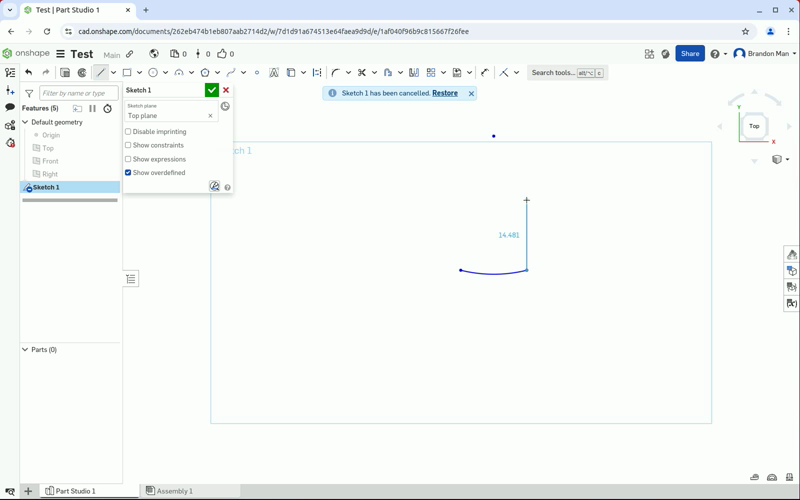
click(526, 199)
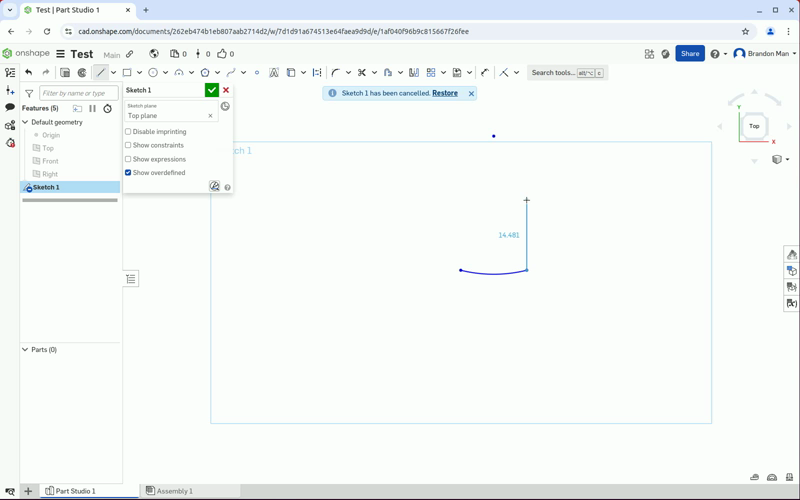
key_up(shift)
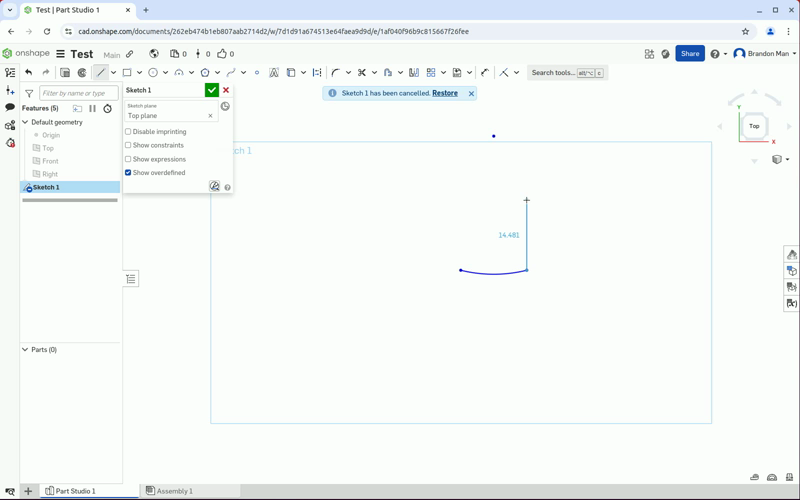
key(esc)
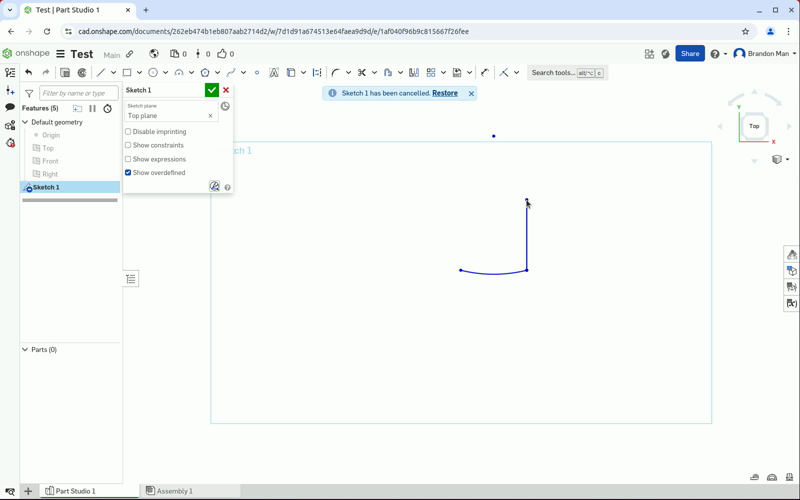
key(a)
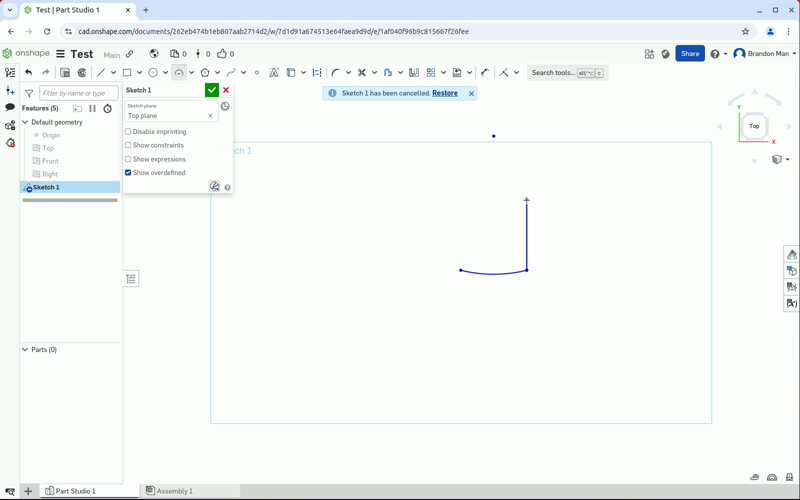
mouse_move(526, 199)
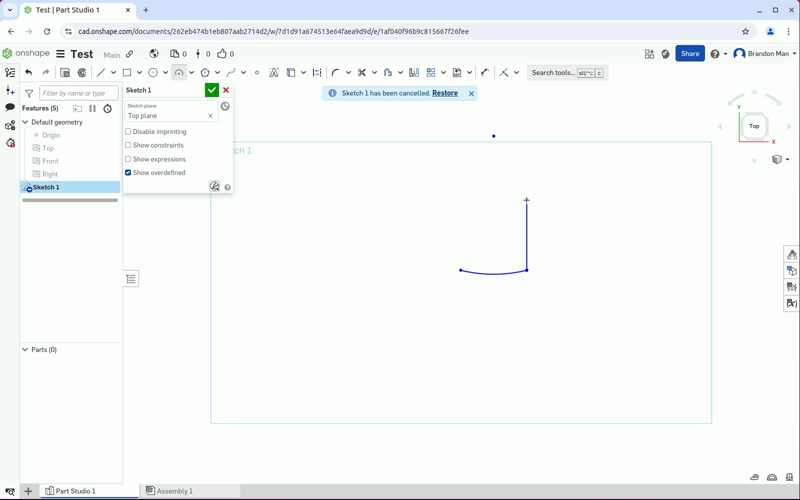
click(526, 199)
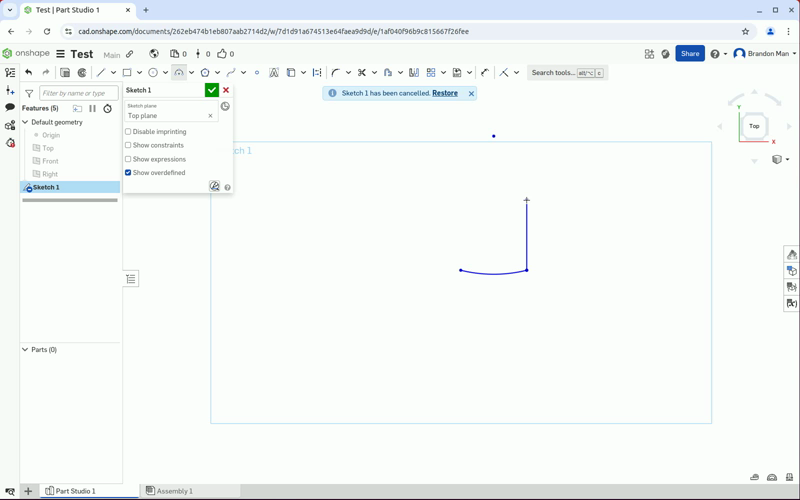
key_down(shift)
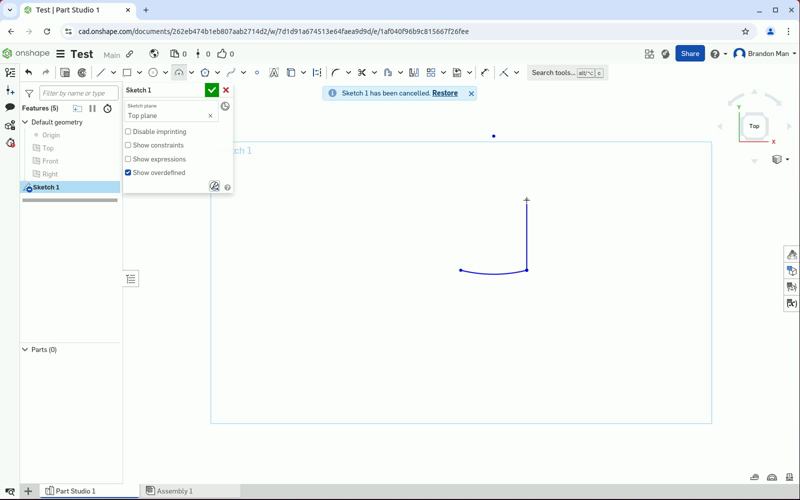
mouse_move(494, 170)
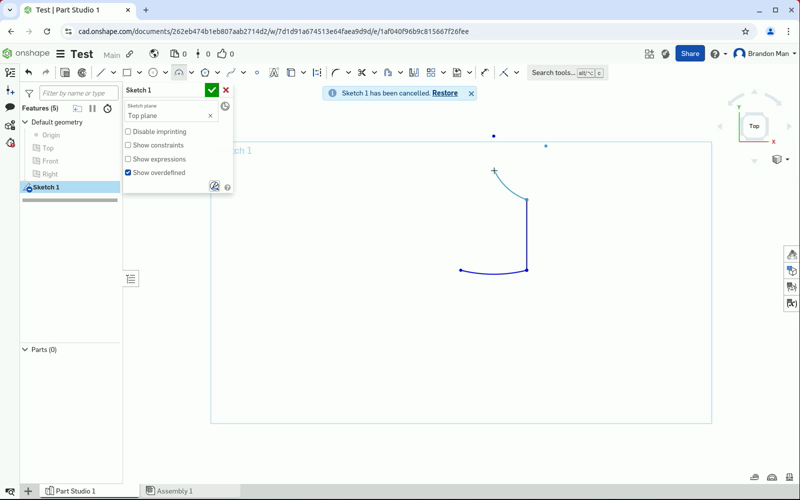
click(494, 170)
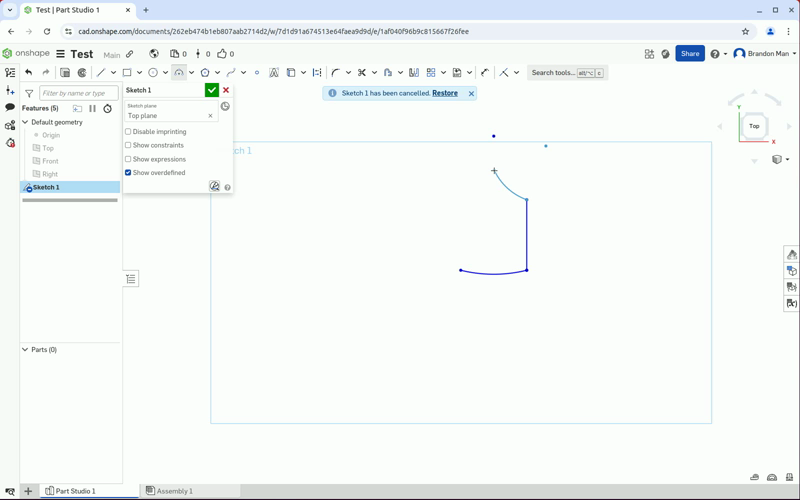
mouse_move(516, 178)
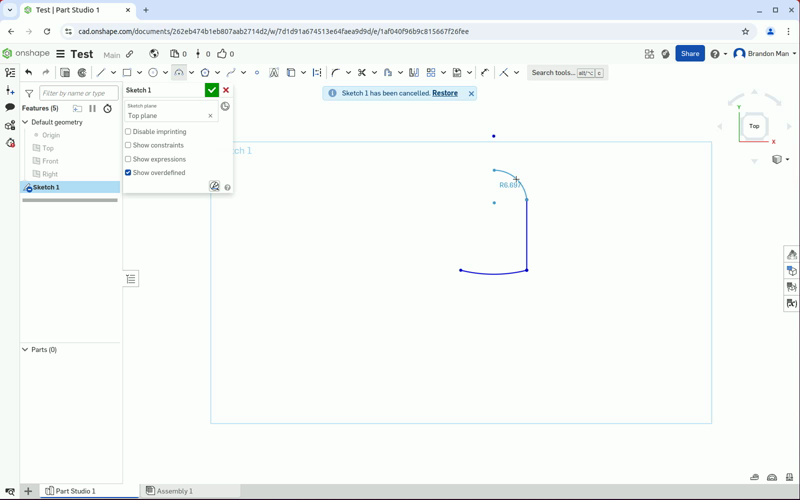
click(516, 178)
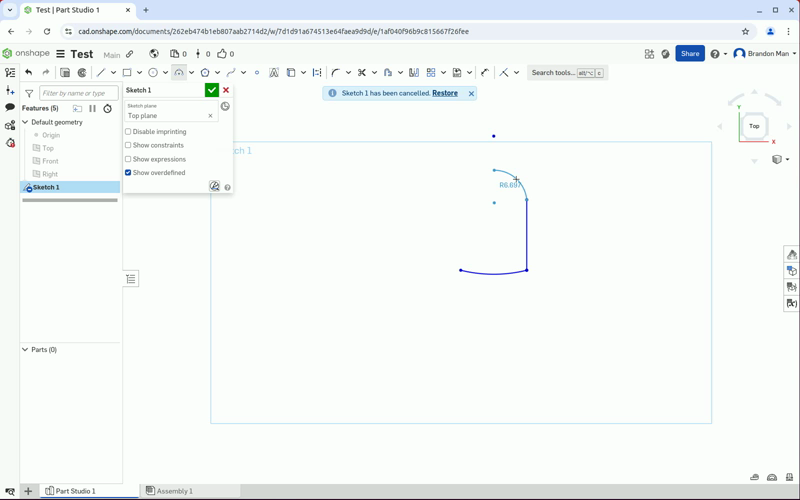
key_up(shift)
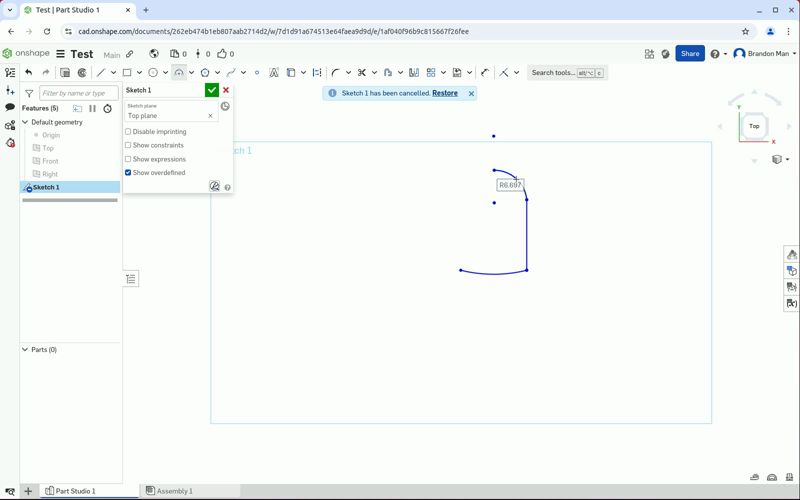
mouse_move(494, 170)
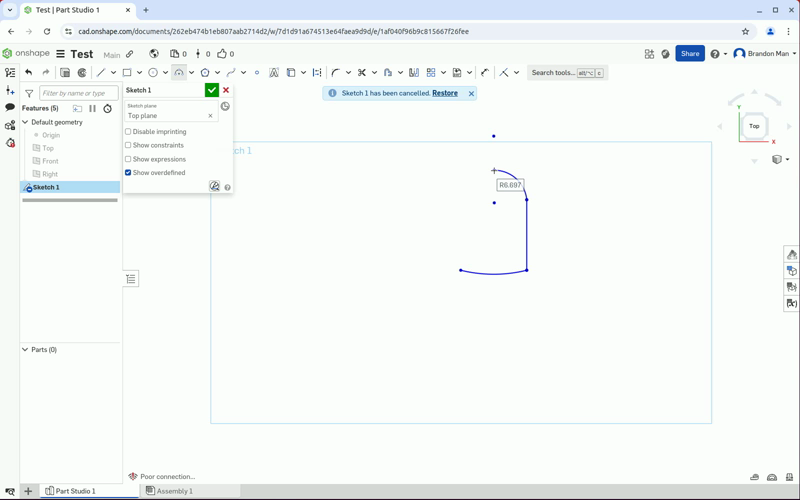
click(494, 170)
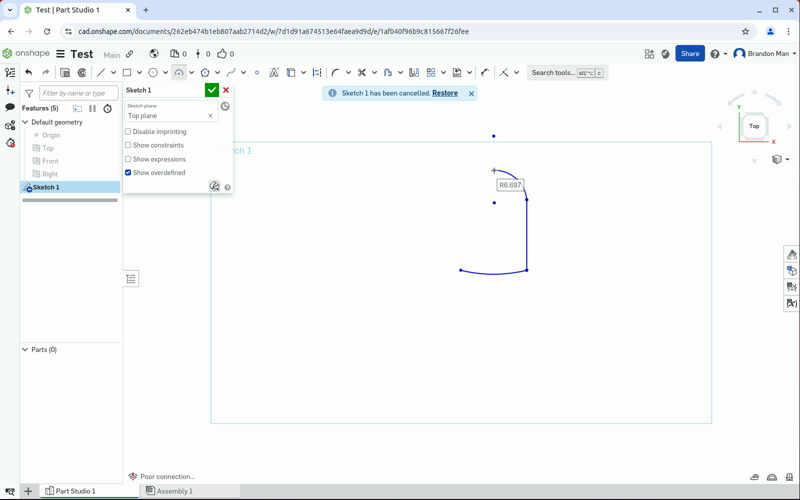
key_down(shift)
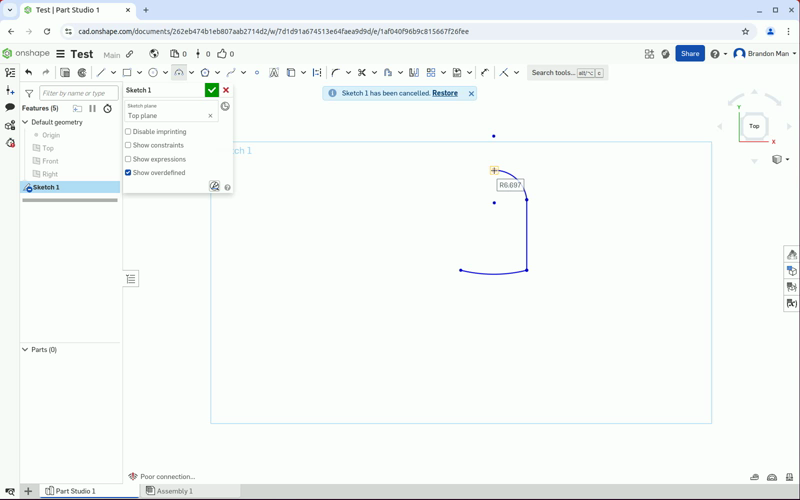
mouse_move(460, 199)
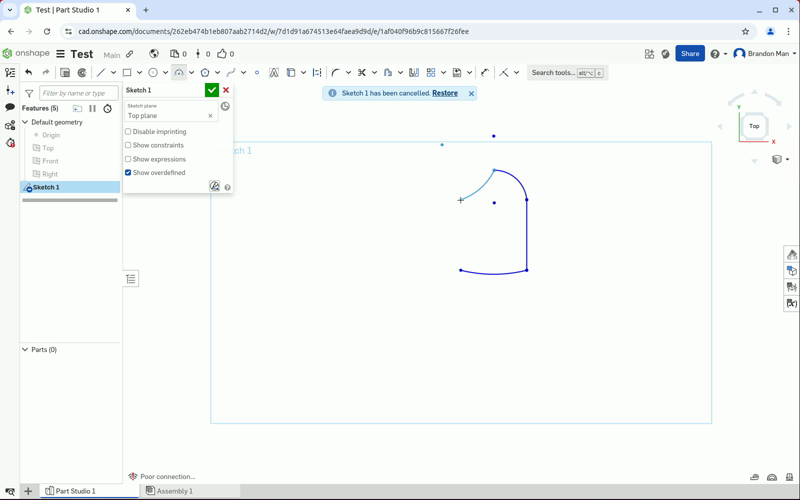
click(460, 199)
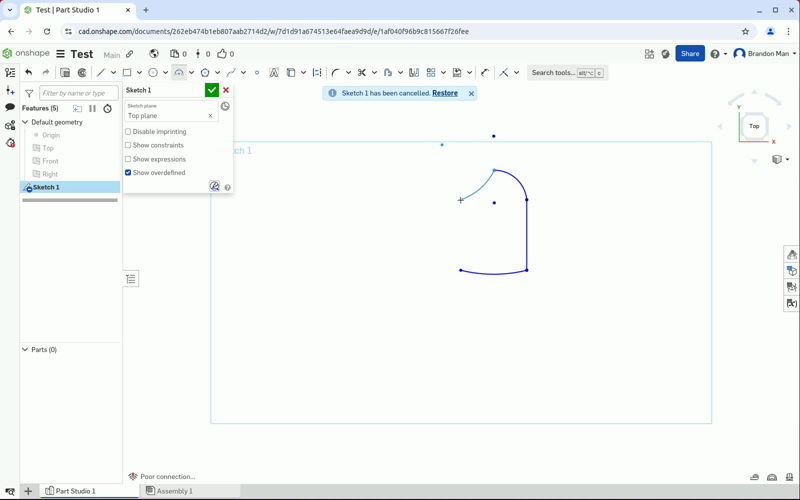
mouse_move(471, 178)
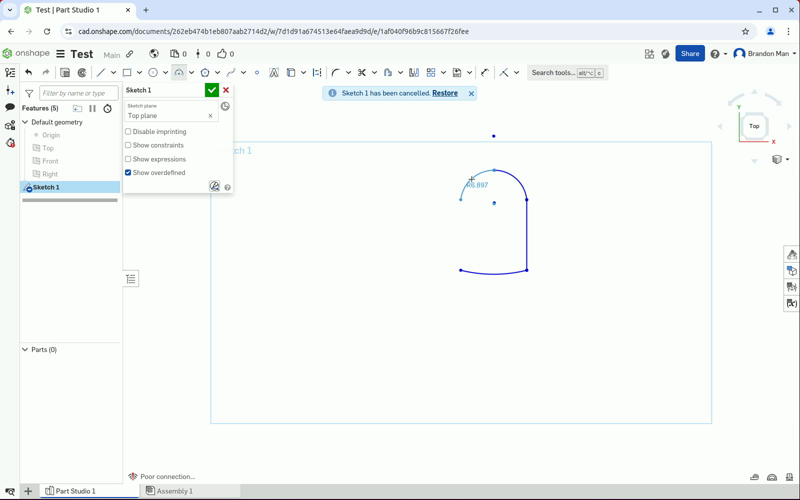
click(471, 178)
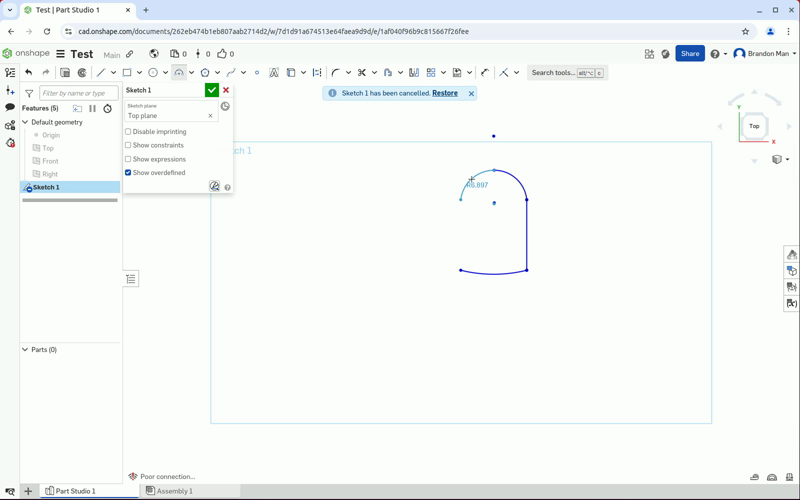
key_up(shift)
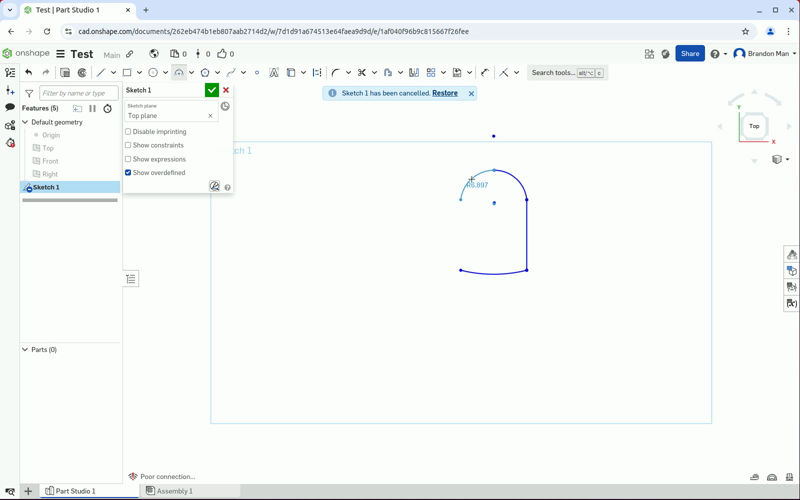
key(esc)
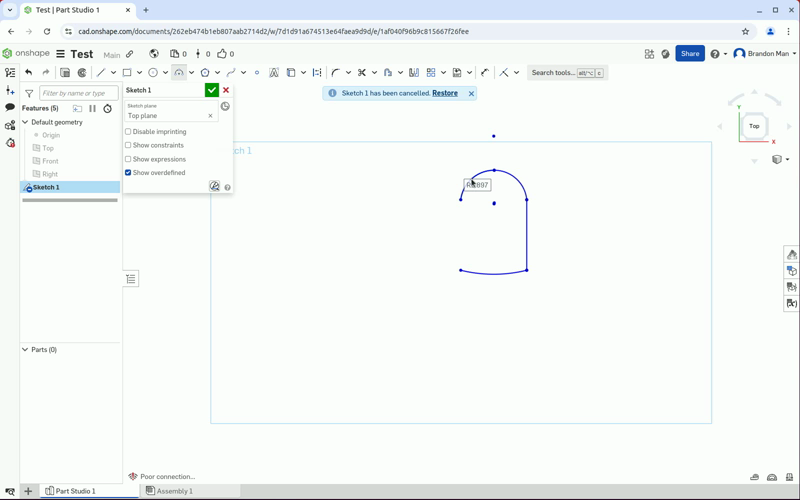
key(l)
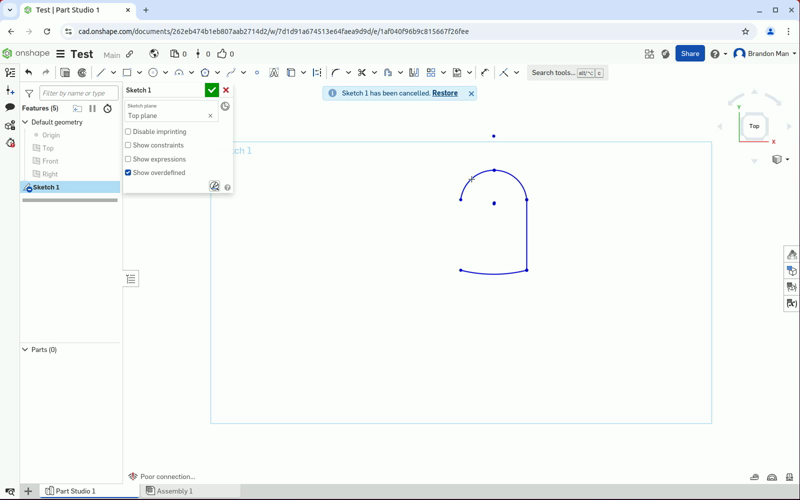
mouse_move(460, 199)
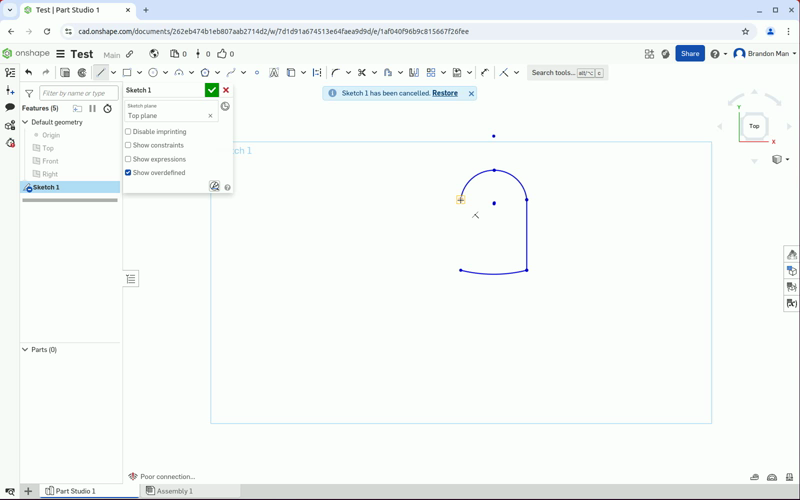
click(460, 199)
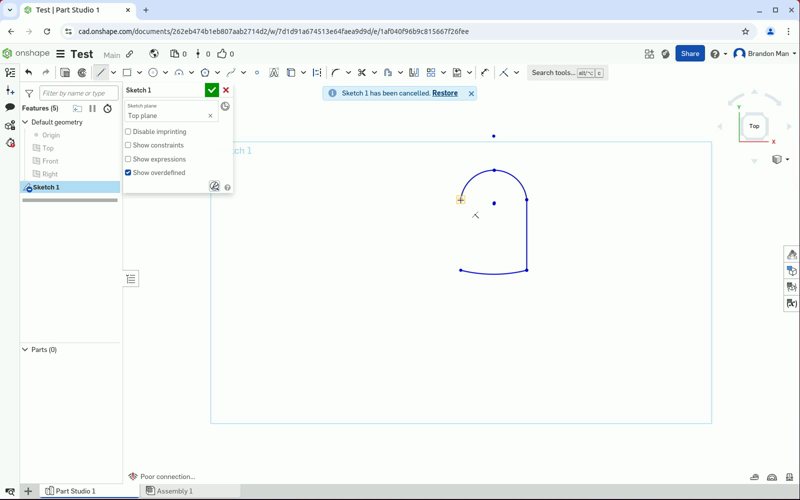
key_down(shift)
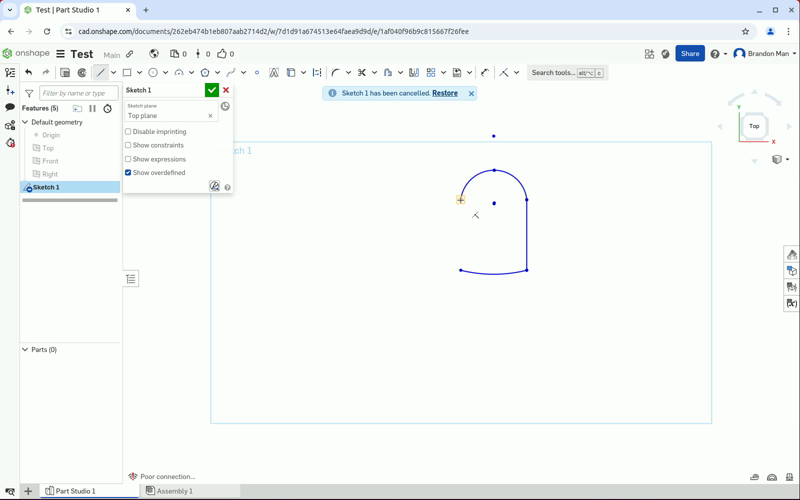
mouse_move(460, 270)
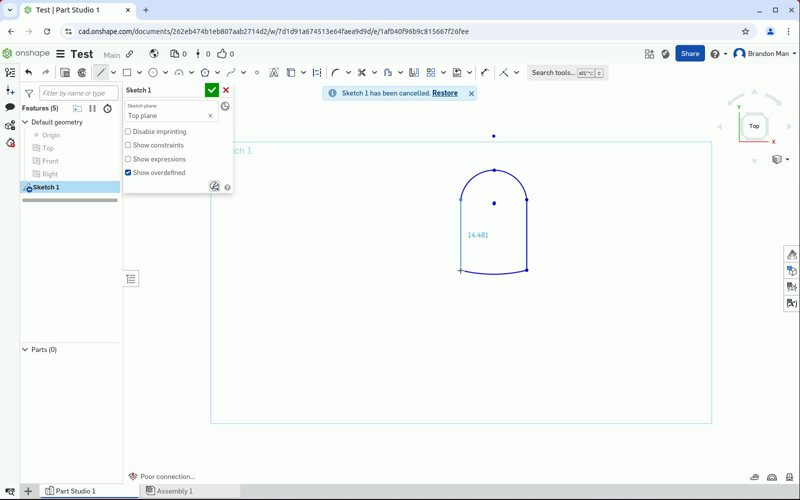
key_up(shift)
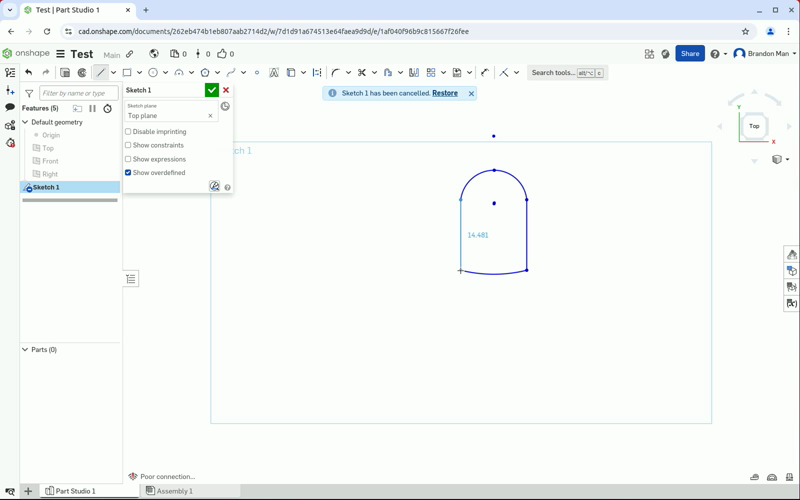
click(460, 270)
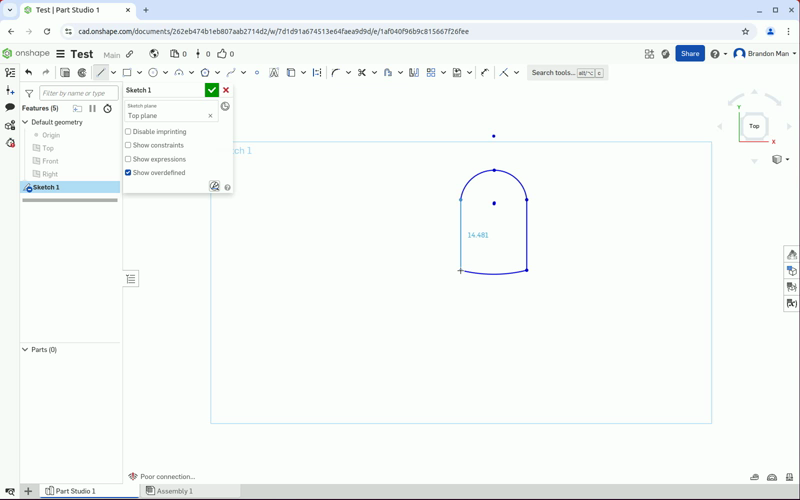
key(esc)
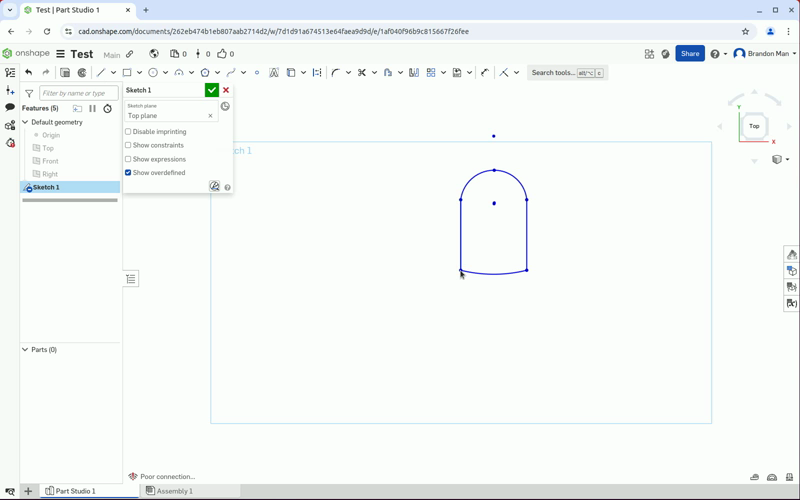
mouse_move(500, 233)
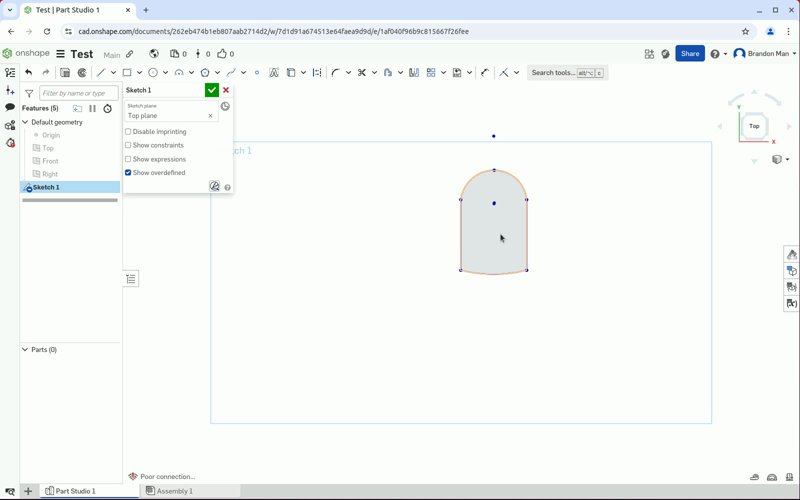
click(500, 233)
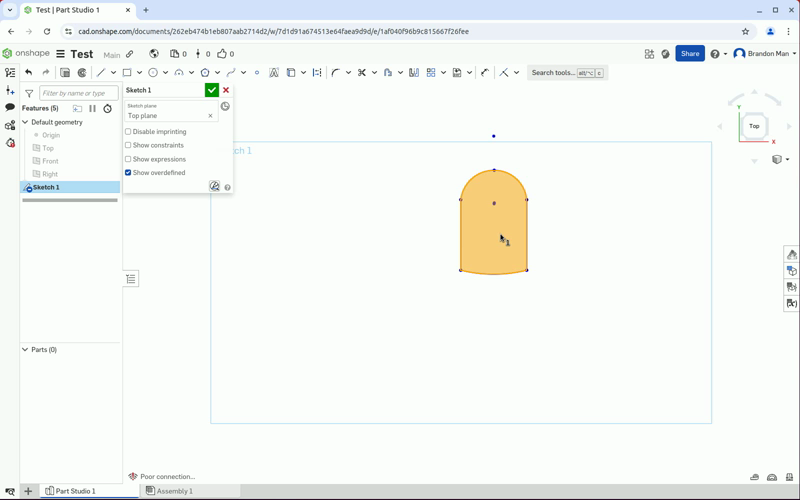
mouse_move(73, 352)
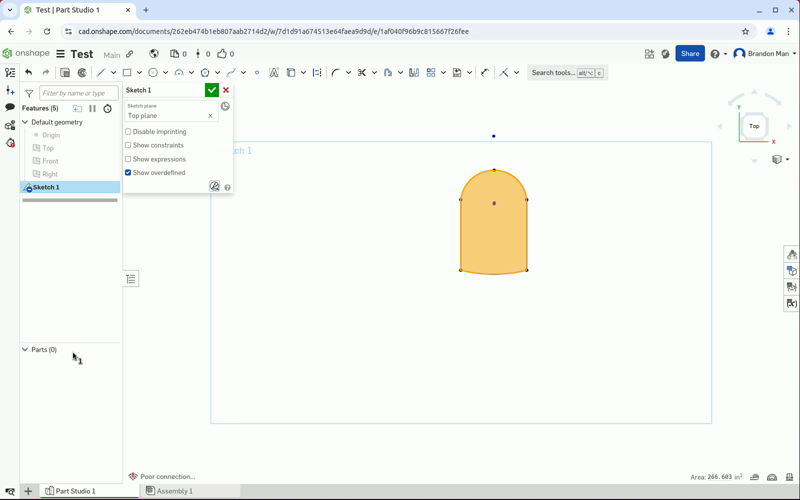
key(shift+y)
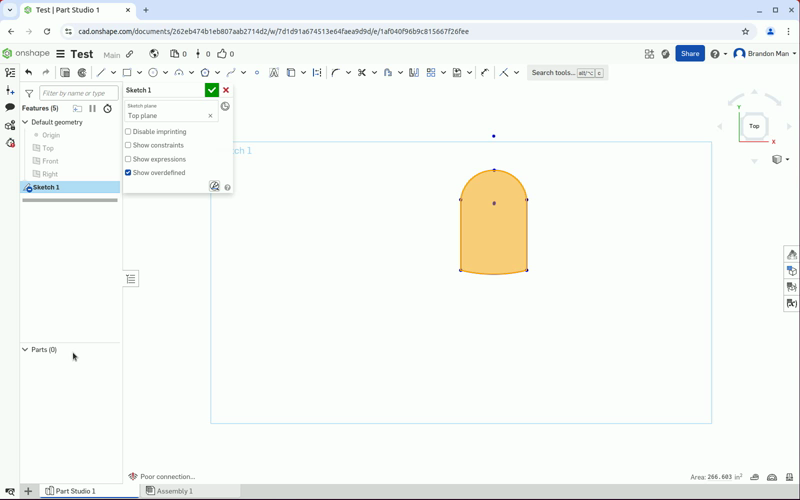
key(shift+e)
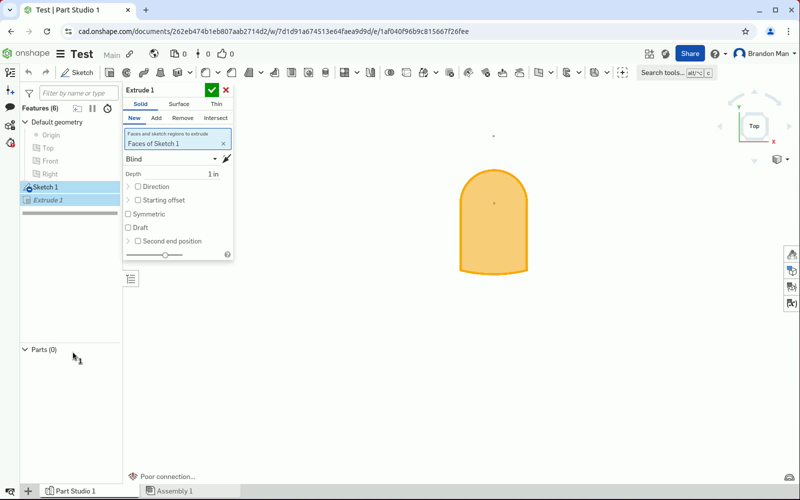
mouse_move(143, 106)
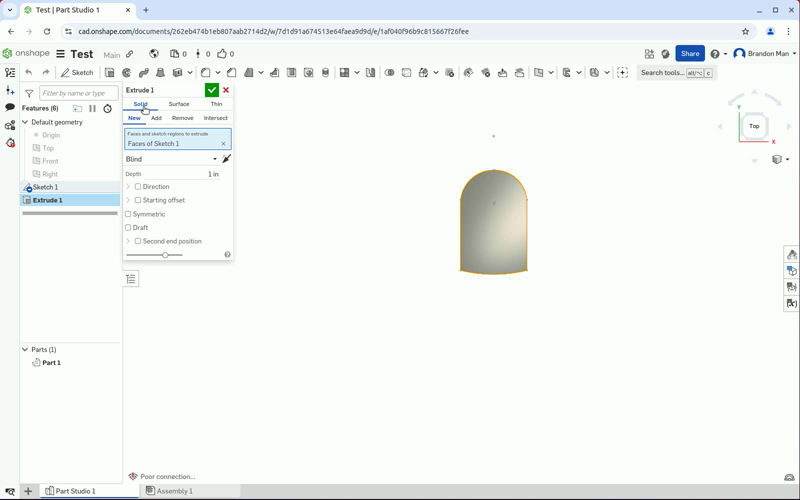
click(143, 106)
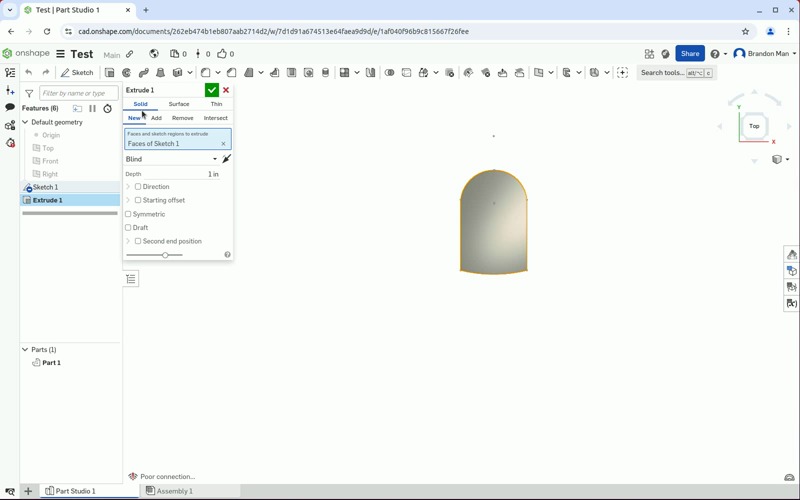
mouse_move(137, 120)
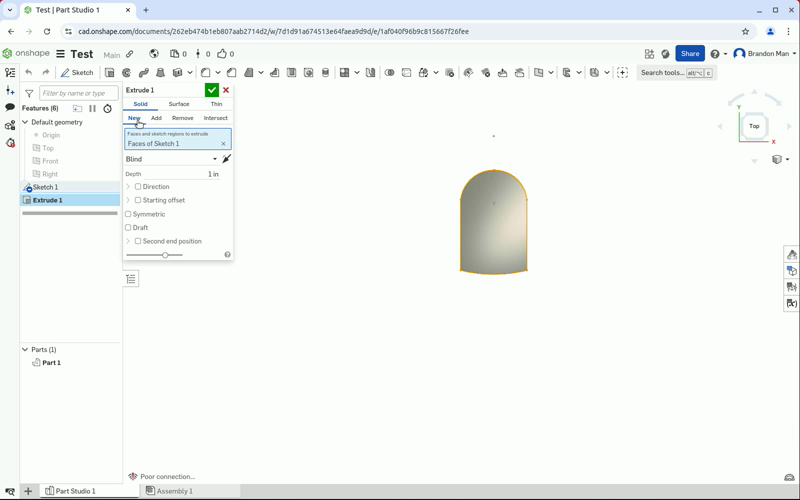
click(137, 120)
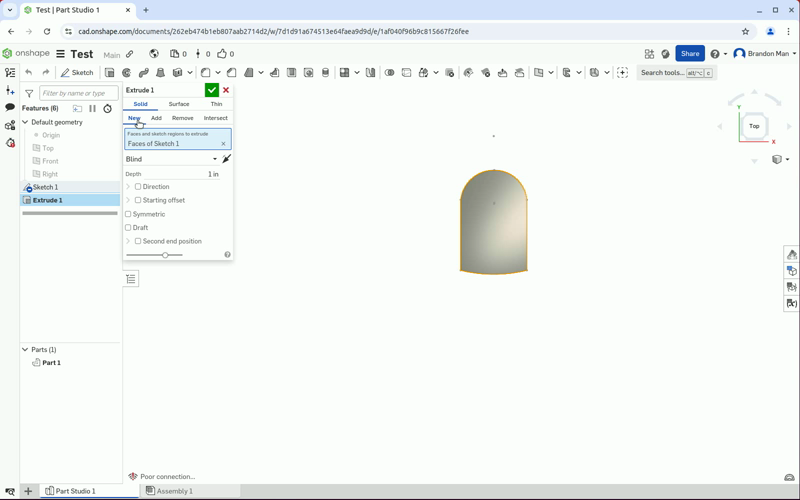
key(tab, 4)
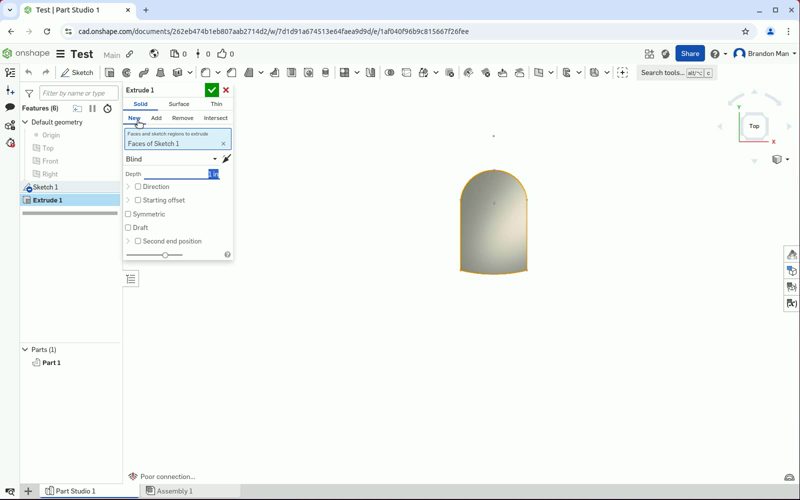
text(2.407)
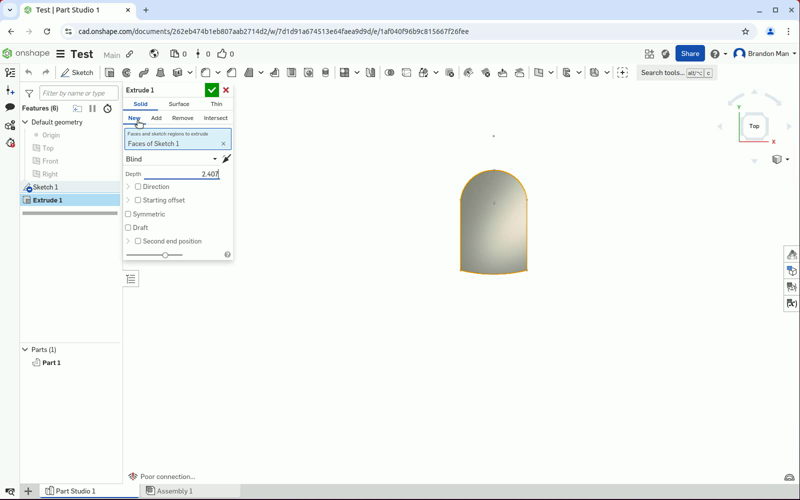
key(enter)
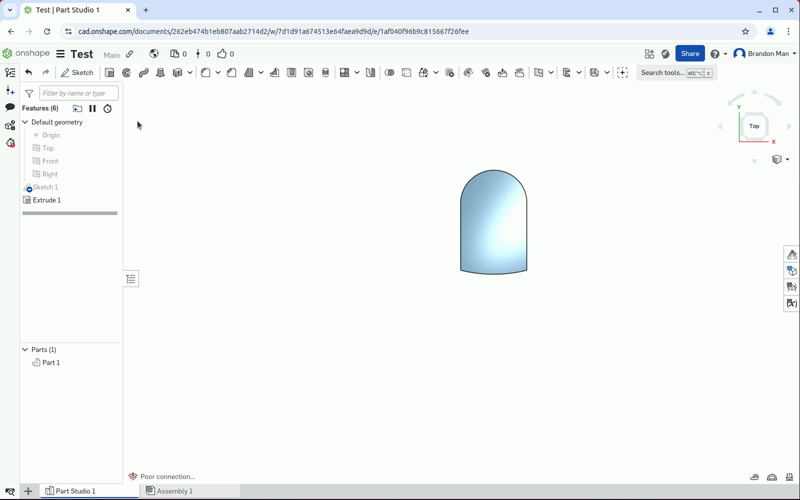
key(shift+h)
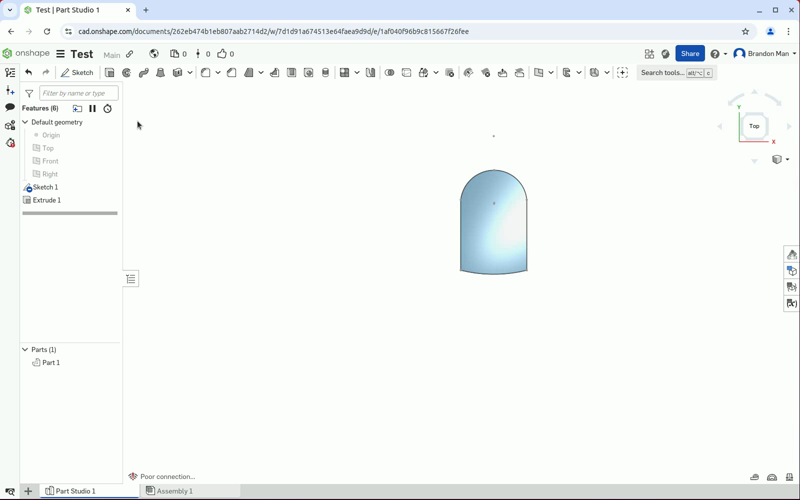
key(shift+h)
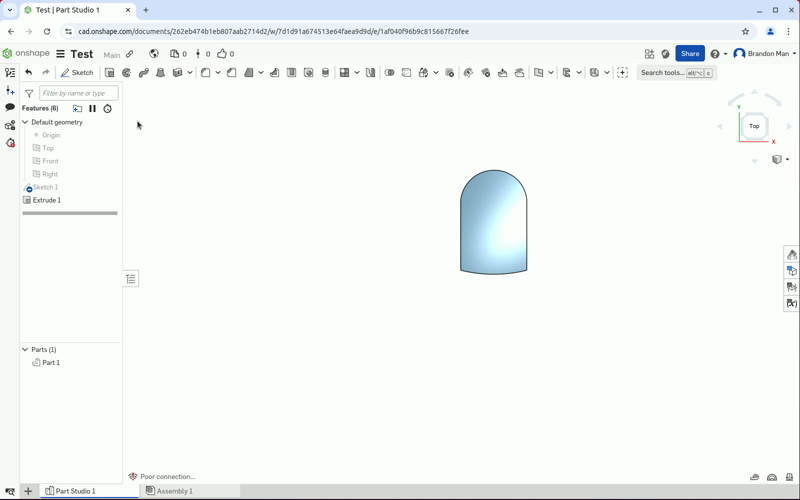
mouse_move(73, 189)
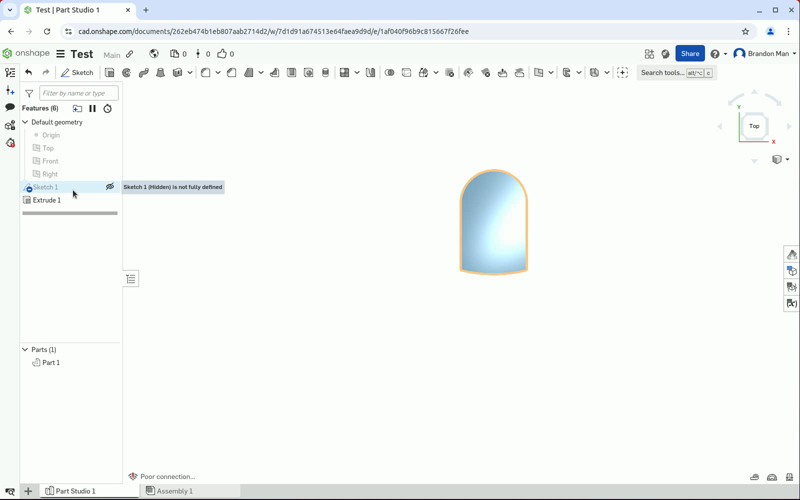
click(73, 189)
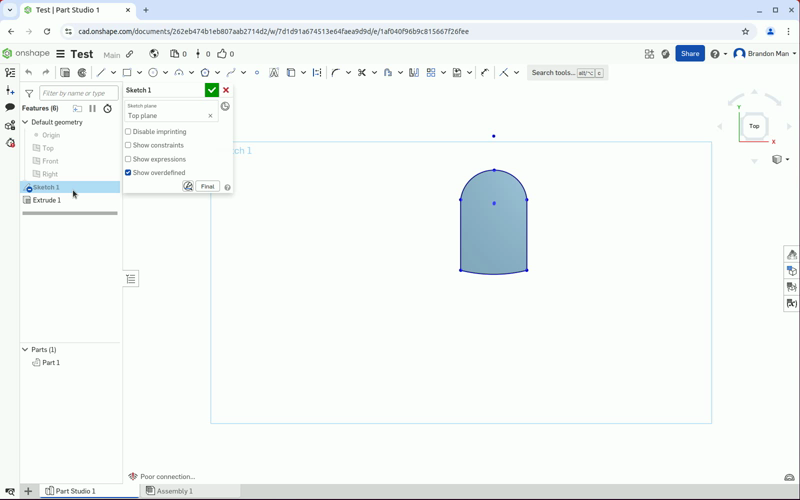
mouse_move(229, 92)
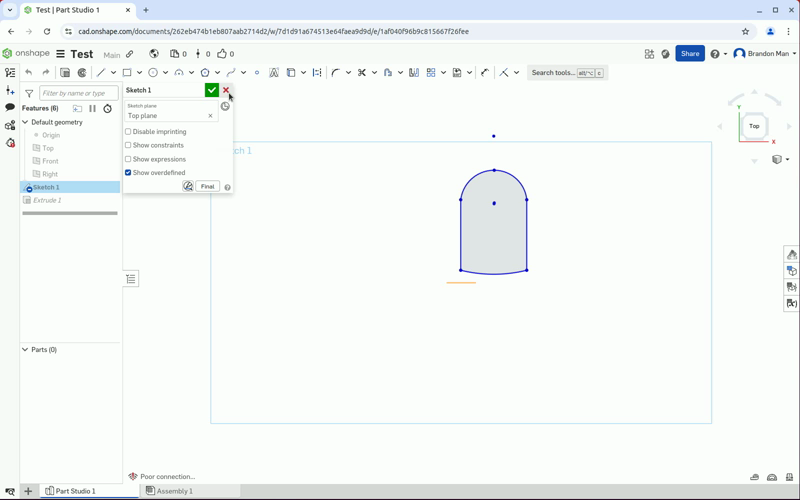
click(229, 92)
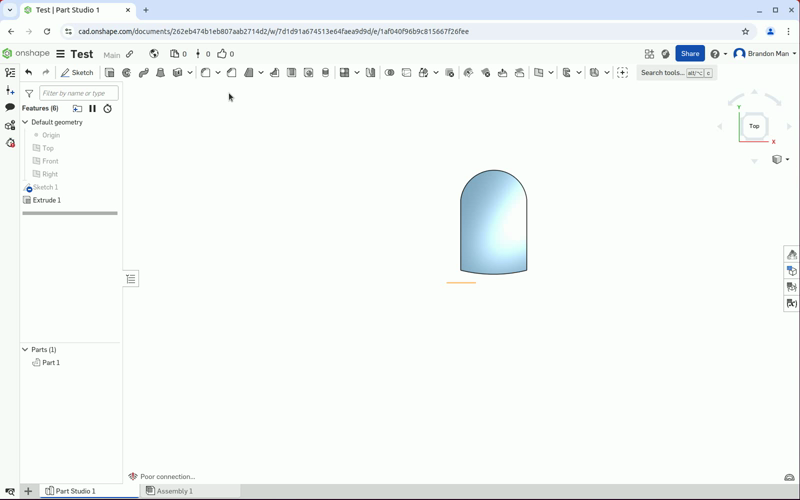
mouse_move(73, 352)
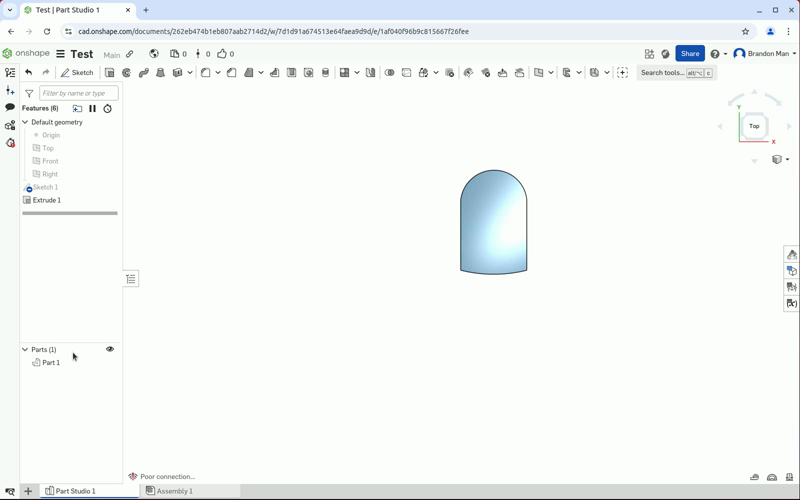
key(y)
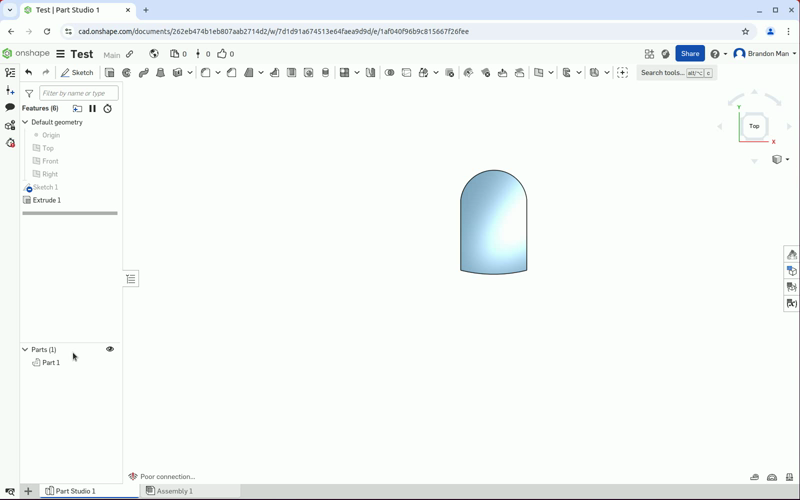
key(shift+p)
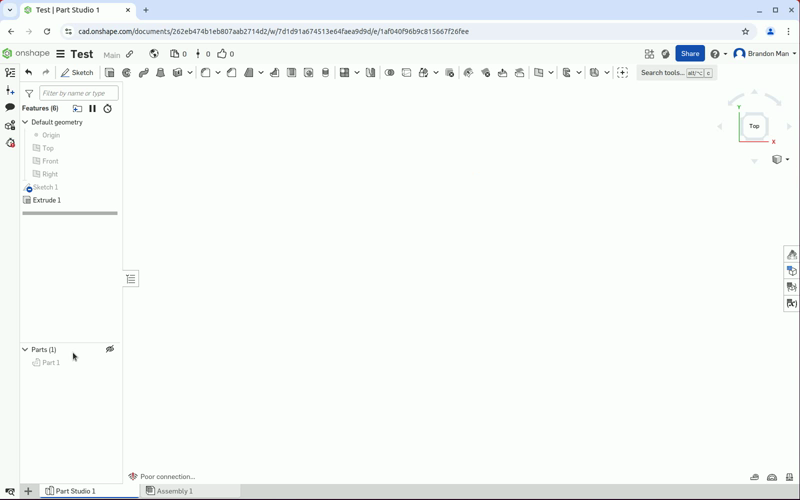
key(space)
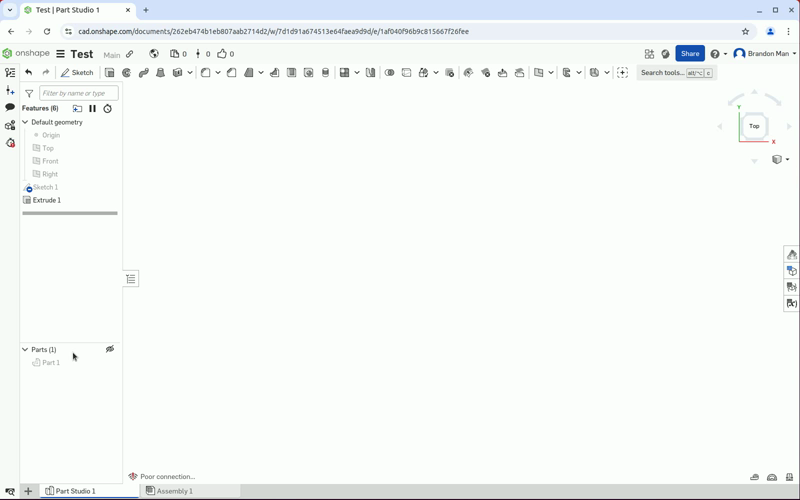
key_down(shift)
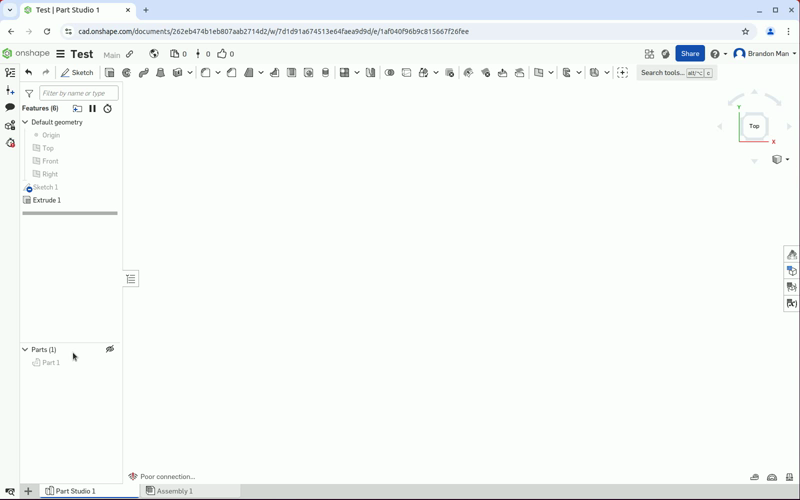
key(up)
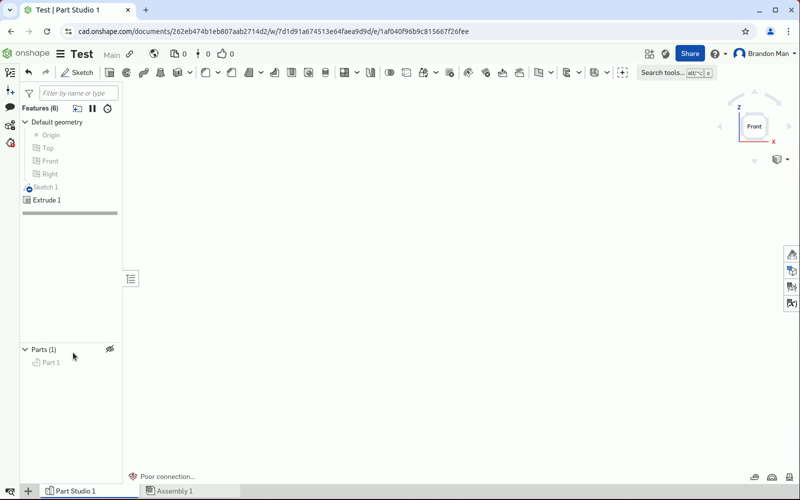
key_up(shift)
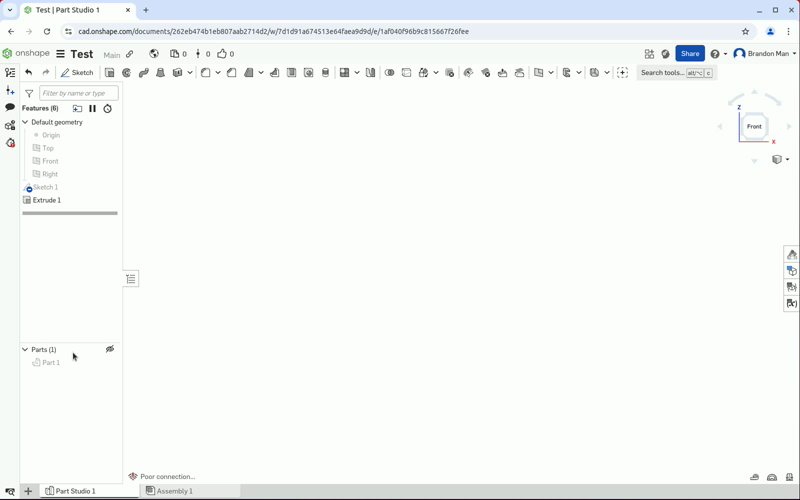
mouse_move(73, 352)
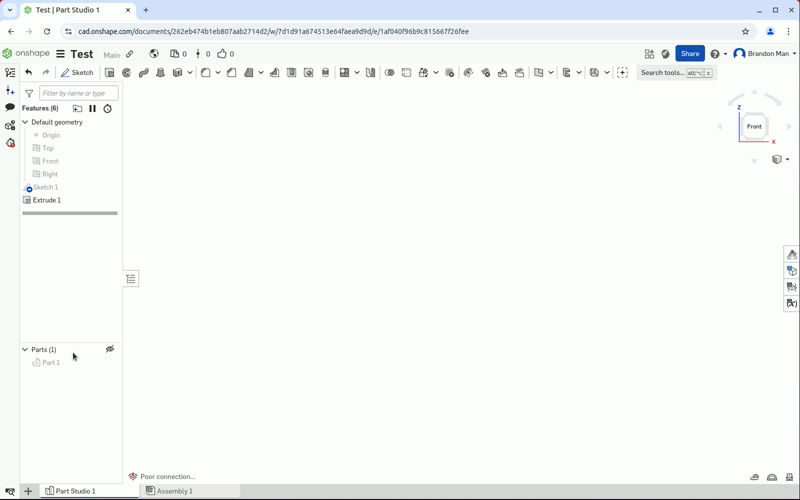
key(shift+y)
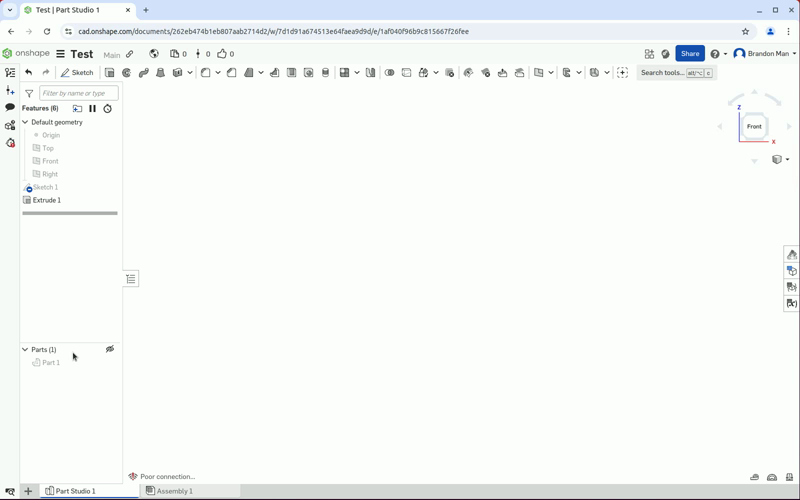
key(shift+s)
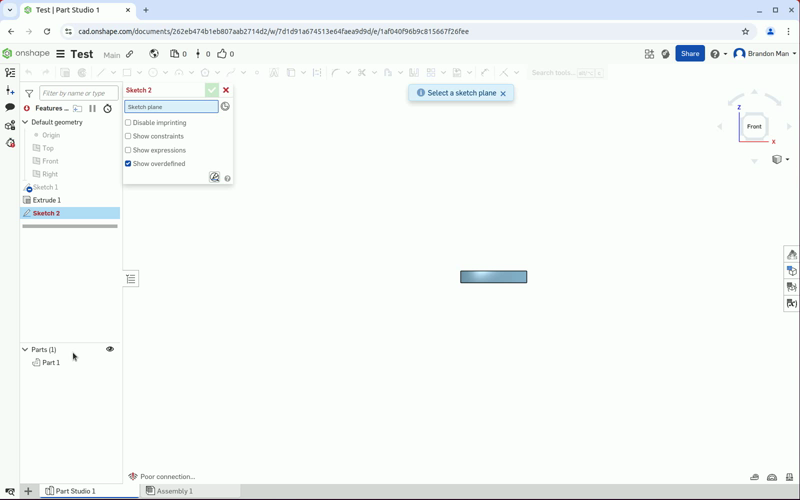
mouse_move(73, 163)
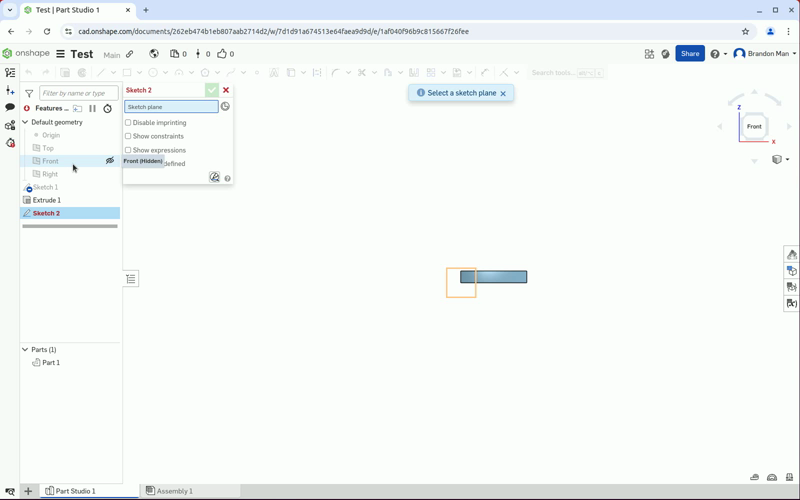
click(73, 163)
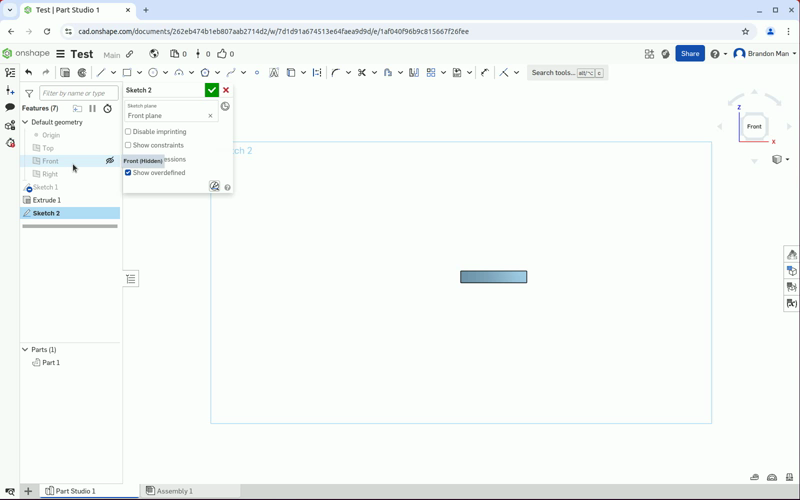
mouse_move(73, 352)
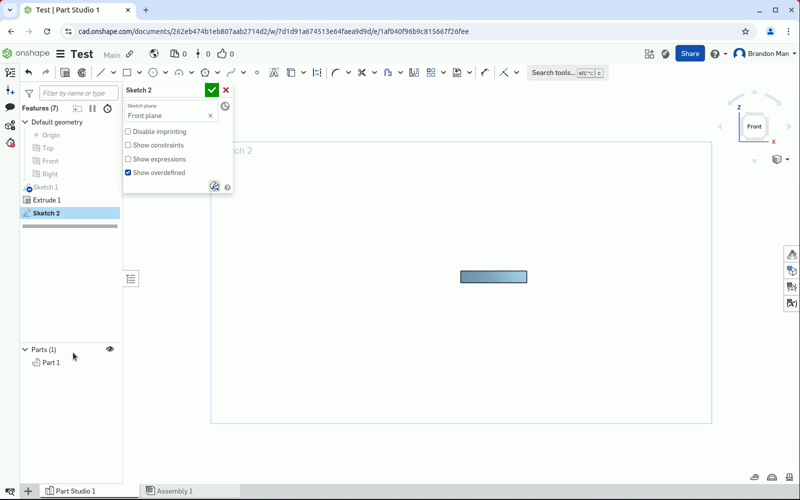
key(y)
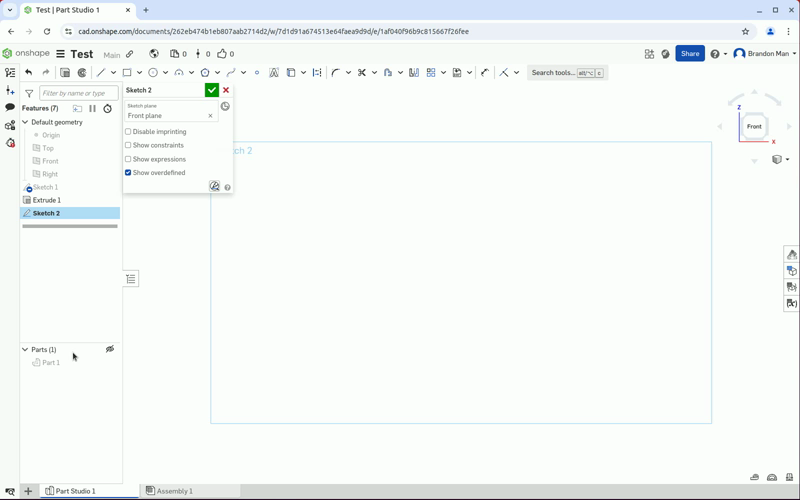
key(l)
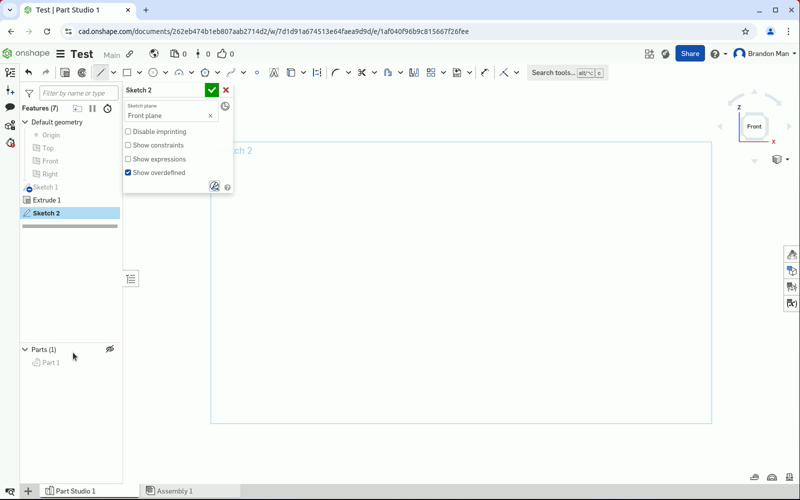
key_down(shift)
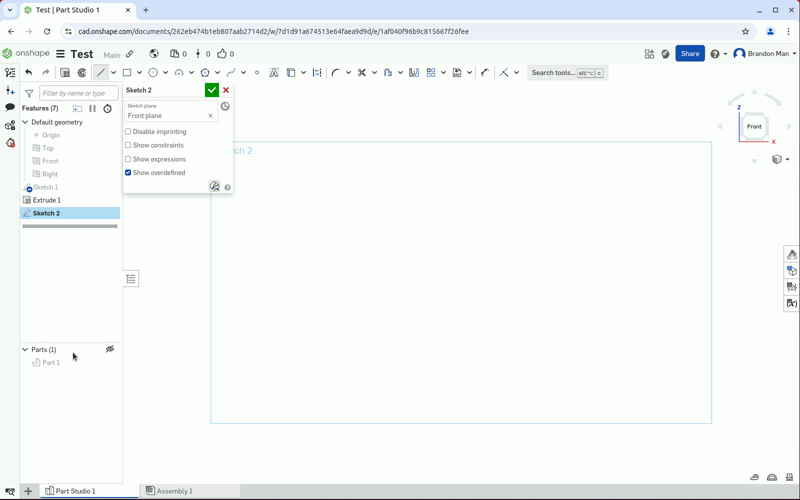
mouse_move(460, 282)
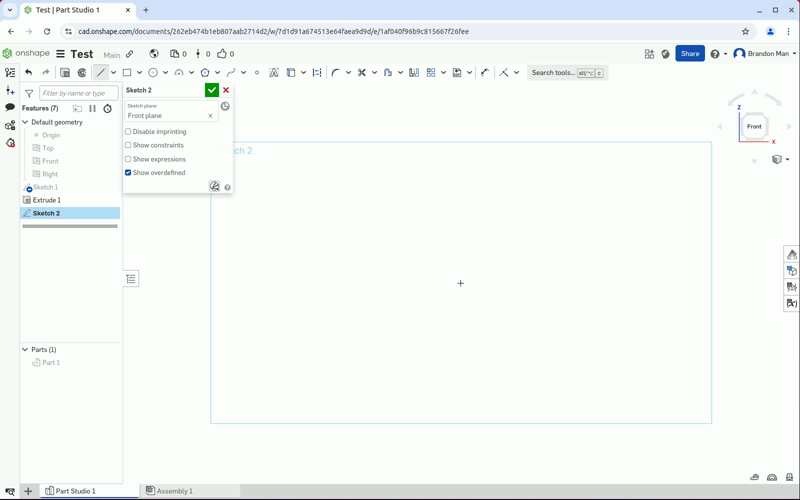
click(460, 282)
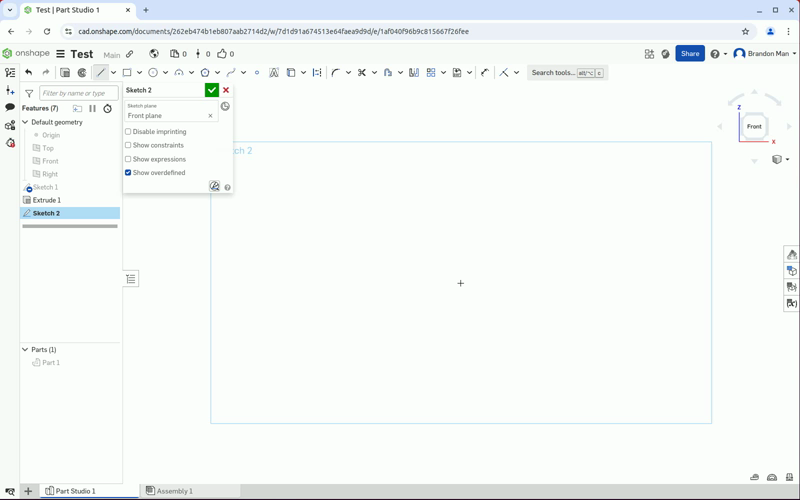
key_up(shift)
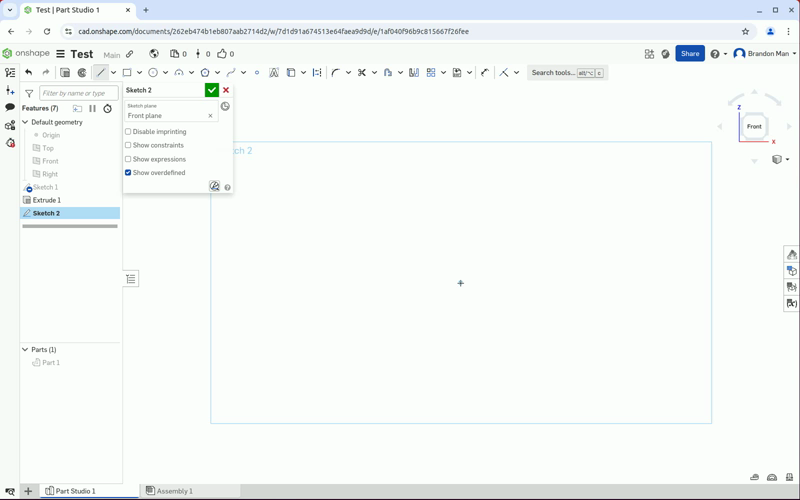
key_down(shift)
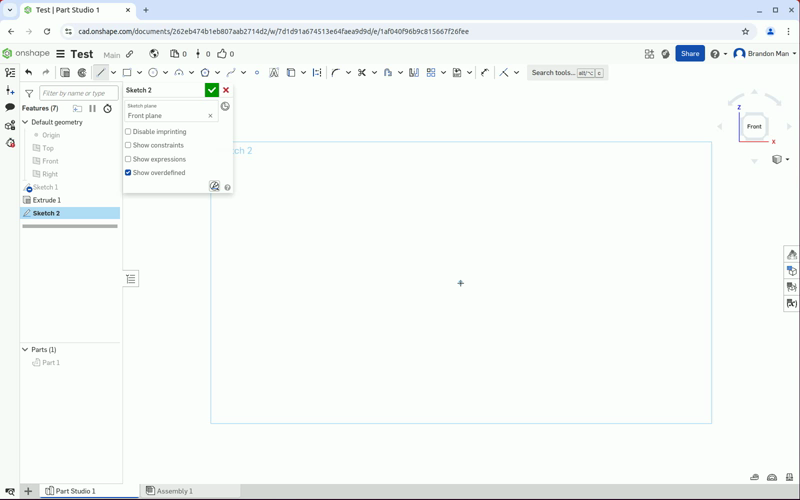
mouse_move(528, 282)
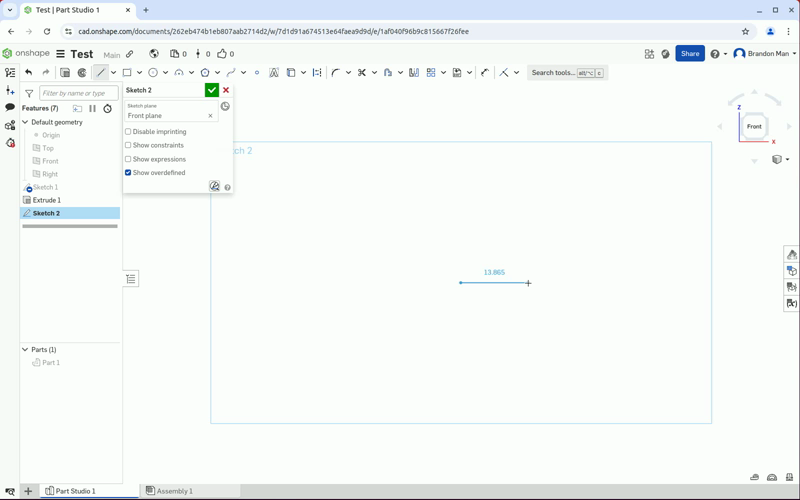
click(528, 282)
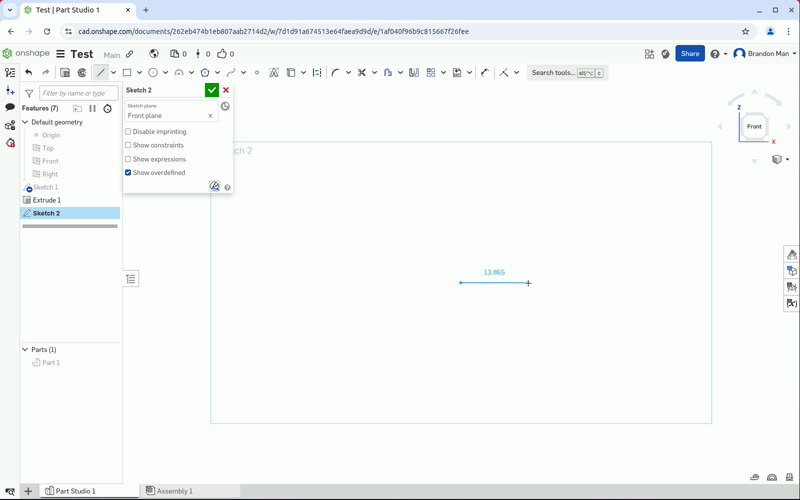
key_up(shift)
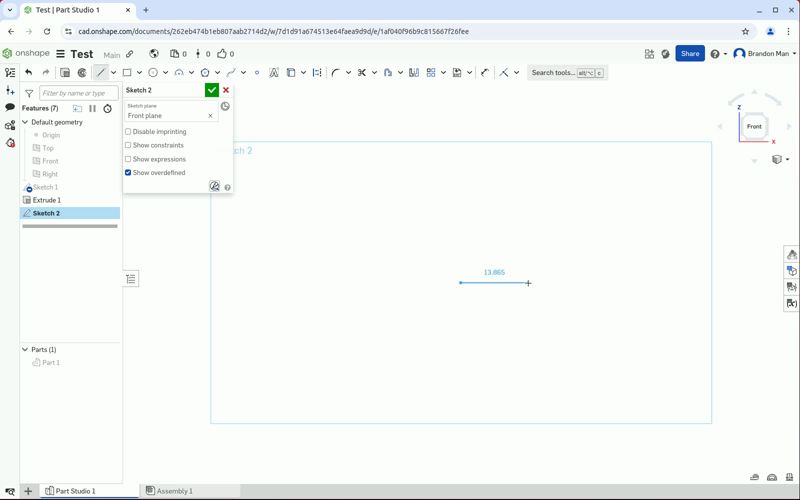
key(esc)
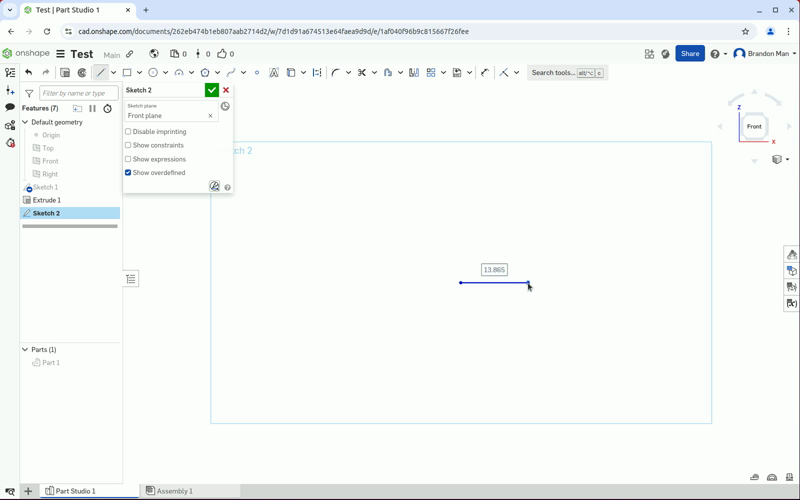
key(a)
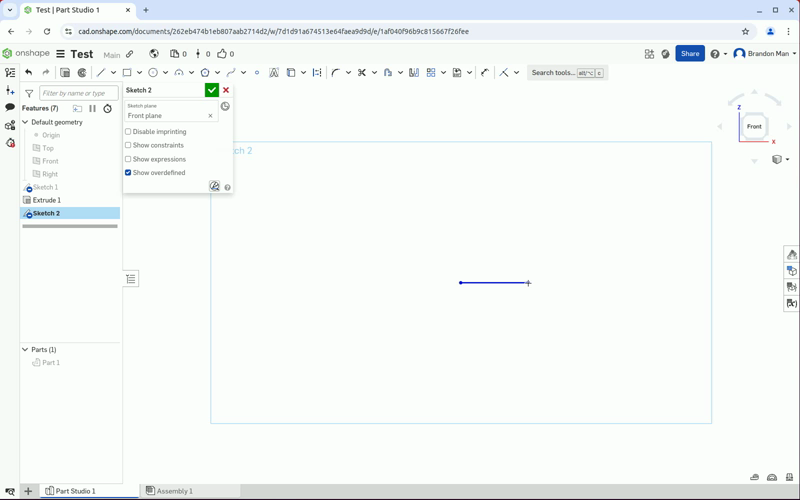
mouse_move(528, 282)
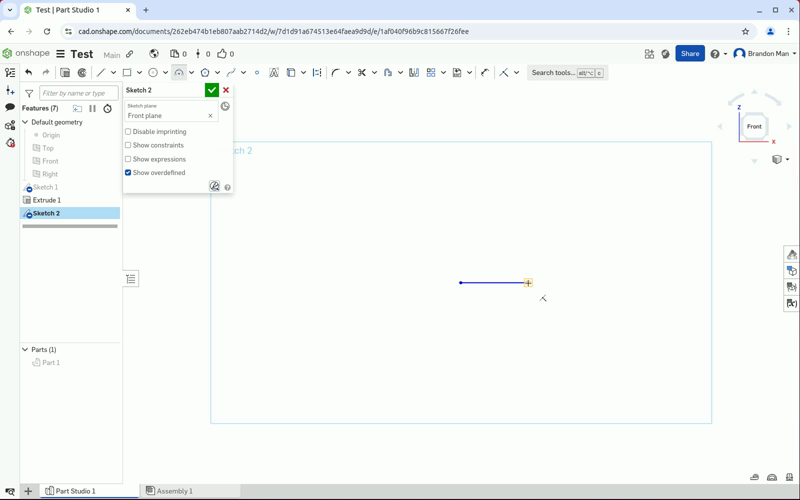
click(528, 282)
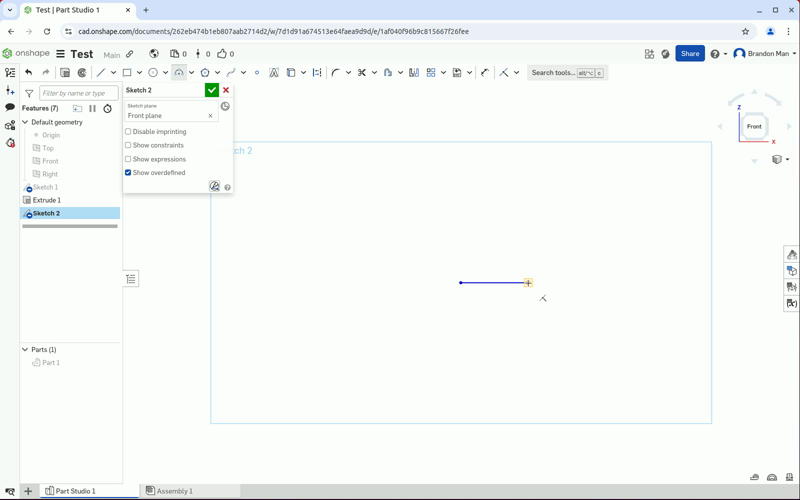
mouse_move(460, 282)
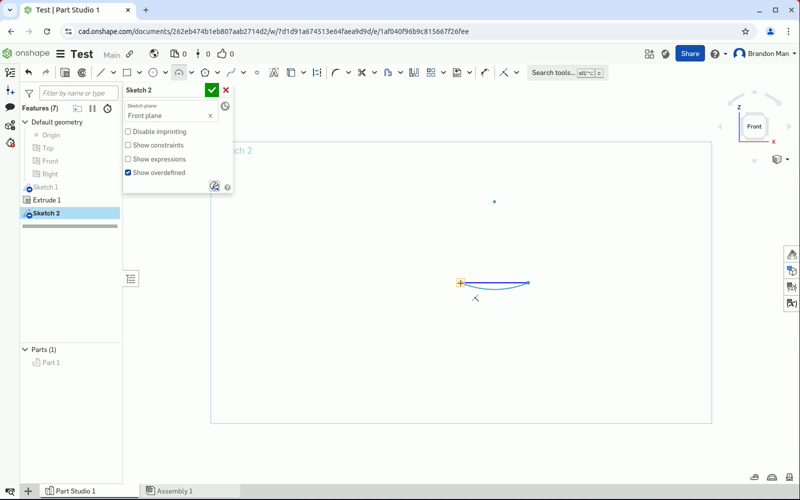
click(460, 282)
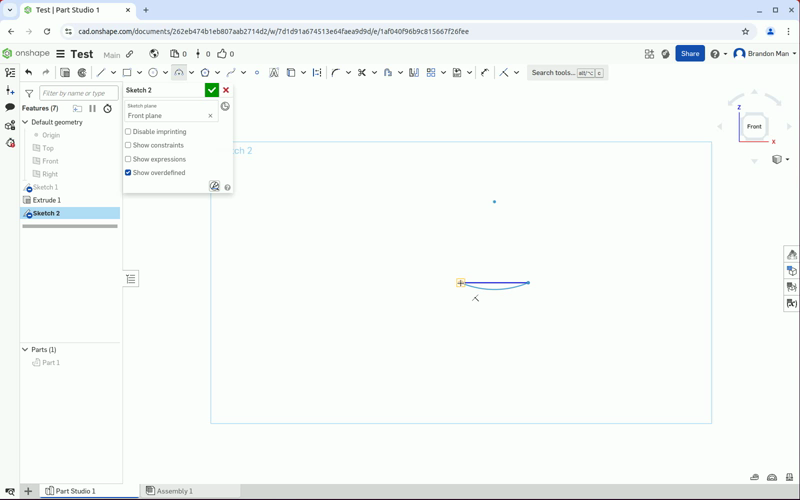
key_down(shift)
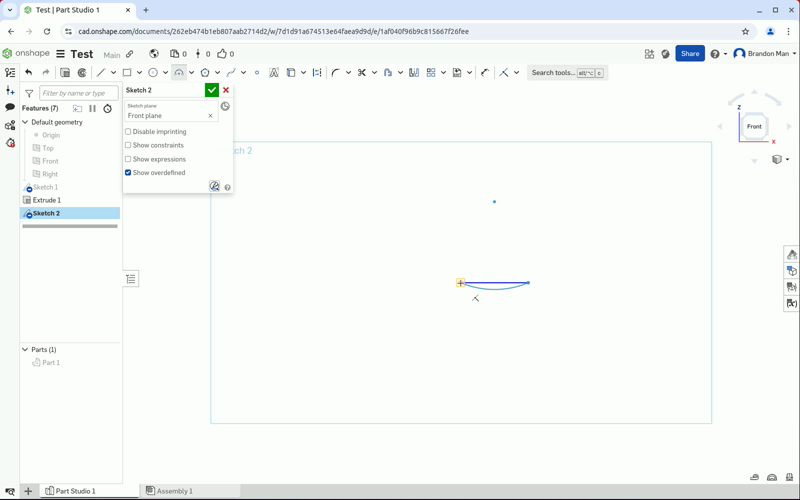
mouse_move(494, 278)
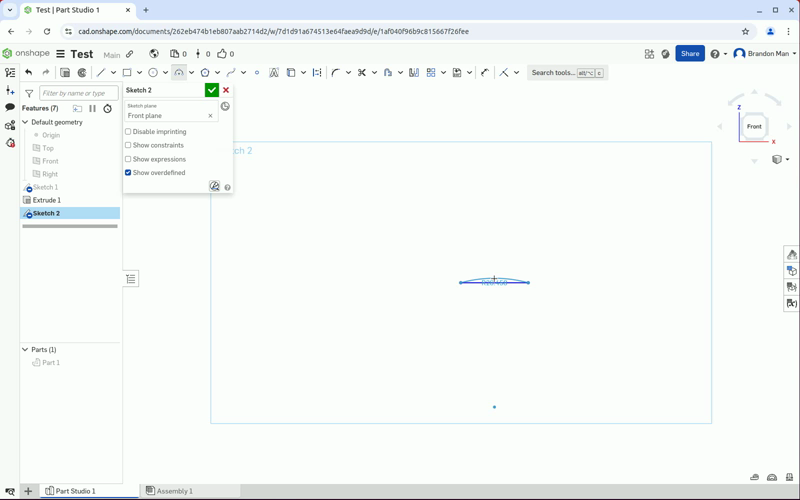
click(494, 278)
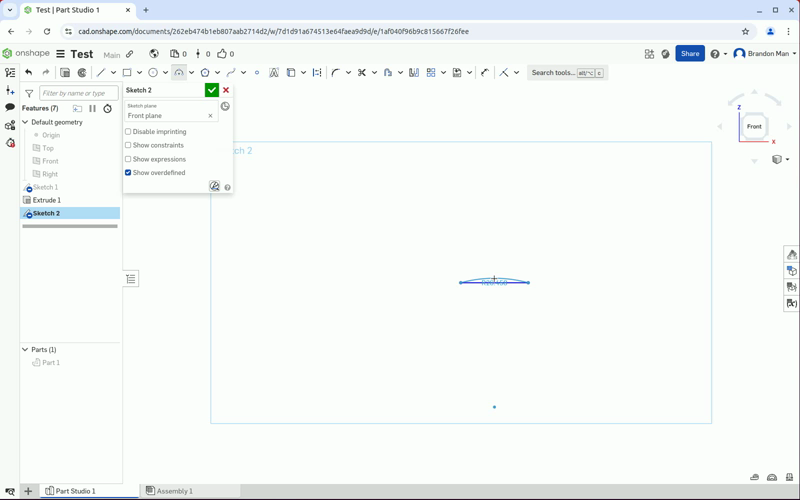
key_up(shift)
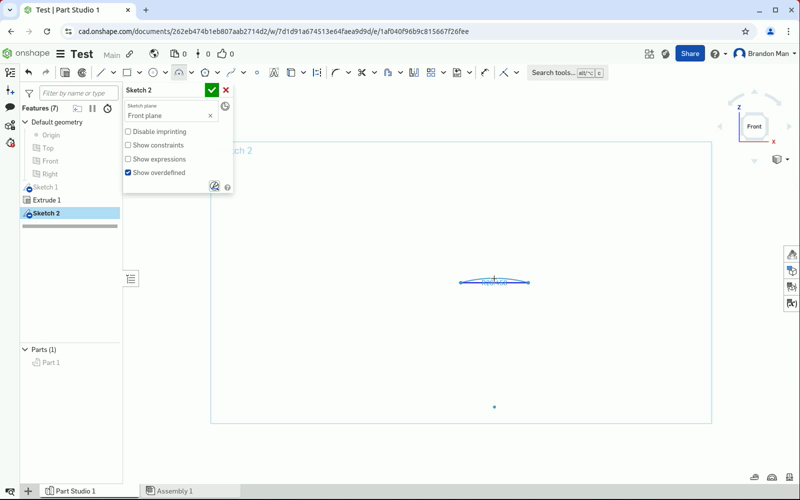
key(esc)
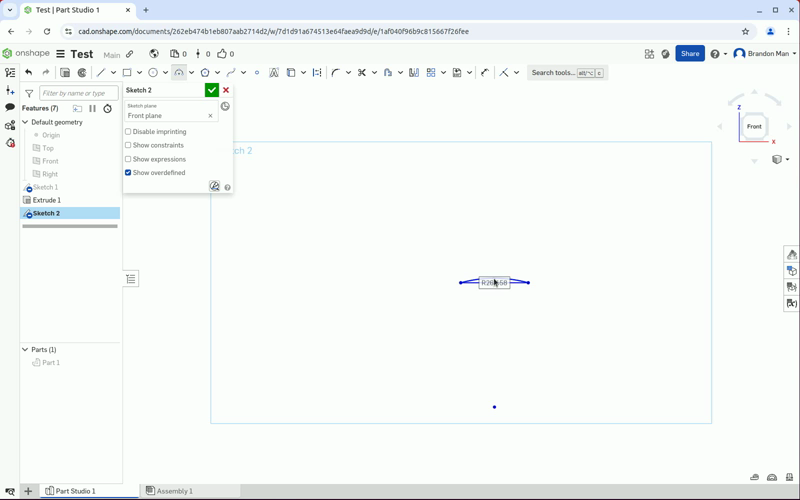
mouse_move(479, 282)
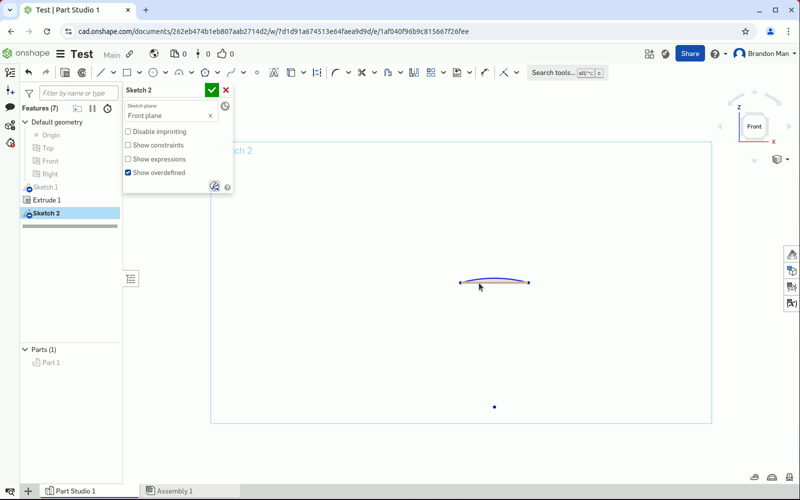
scroll(6)
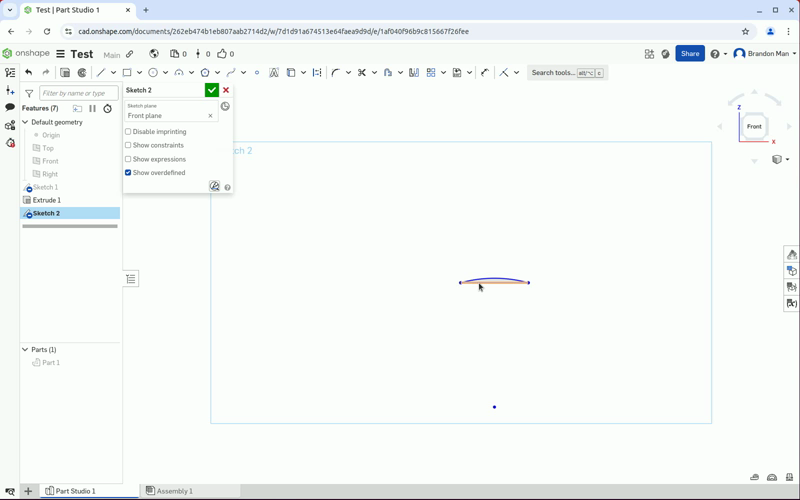
scroll(6)
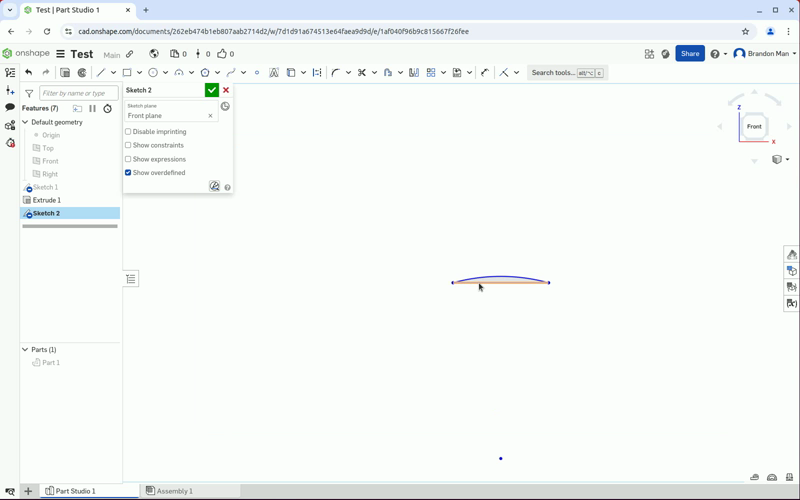
scroll(6)
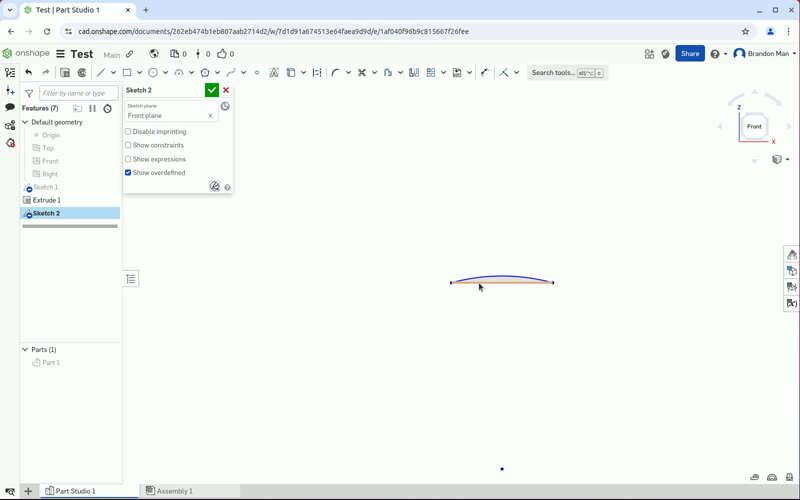
scroll(6)
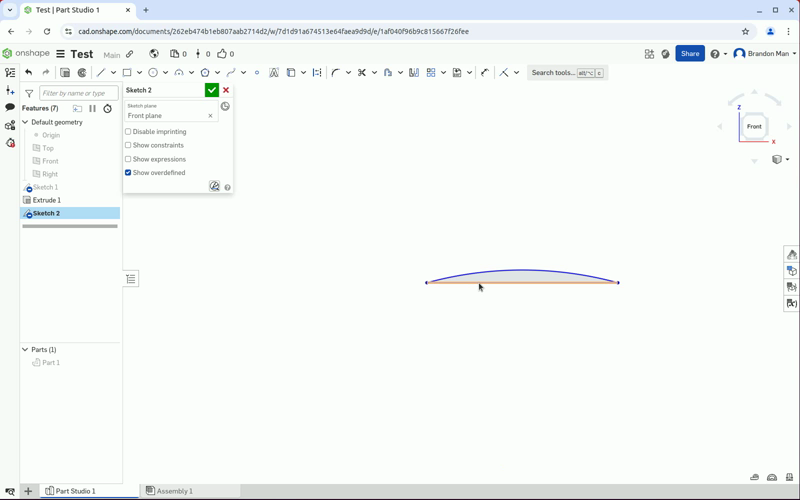
scroll(6)
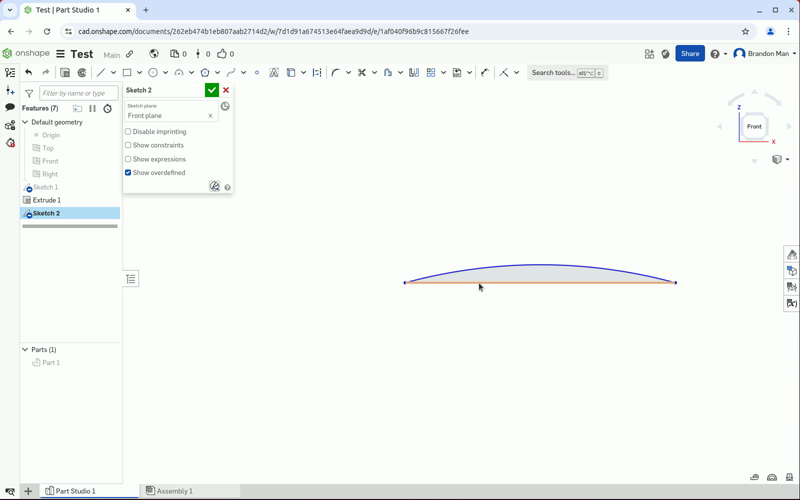
scroll(6)
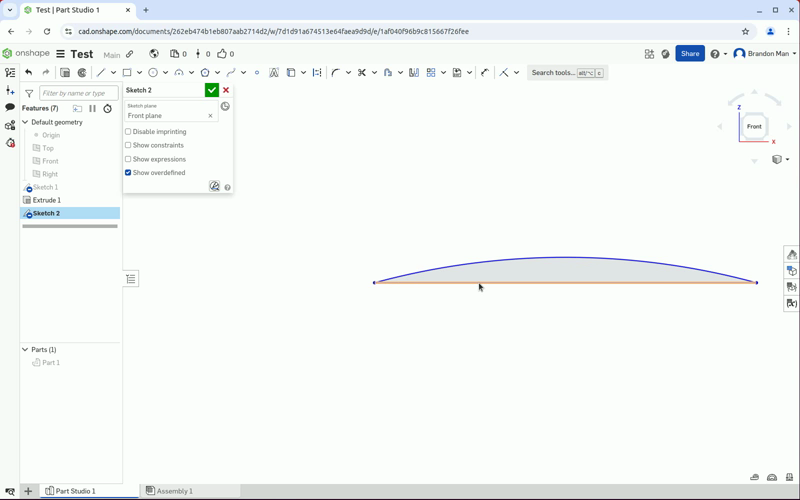
scroll(6)
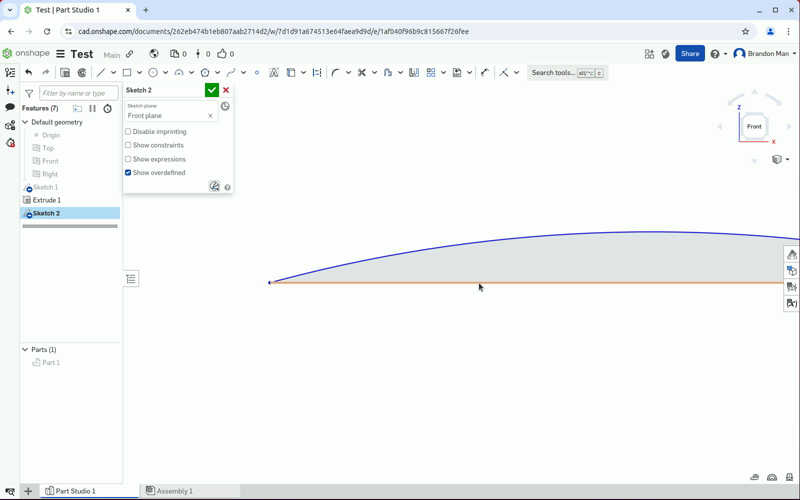
click(479, 282)
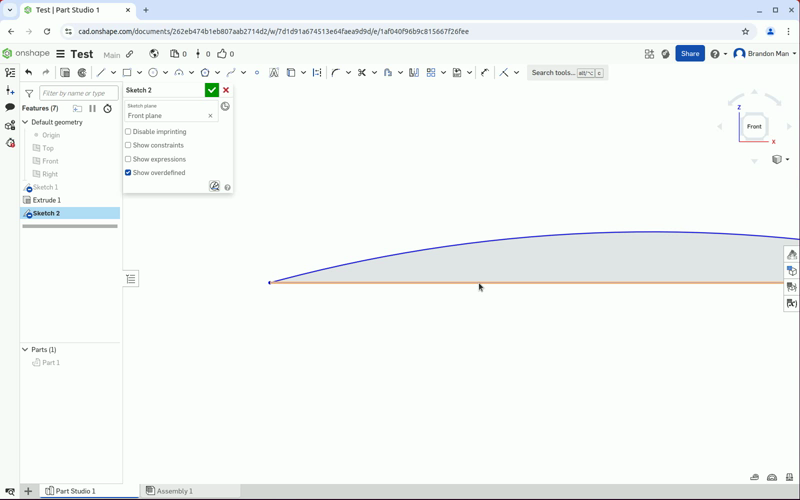
scroll(-6)
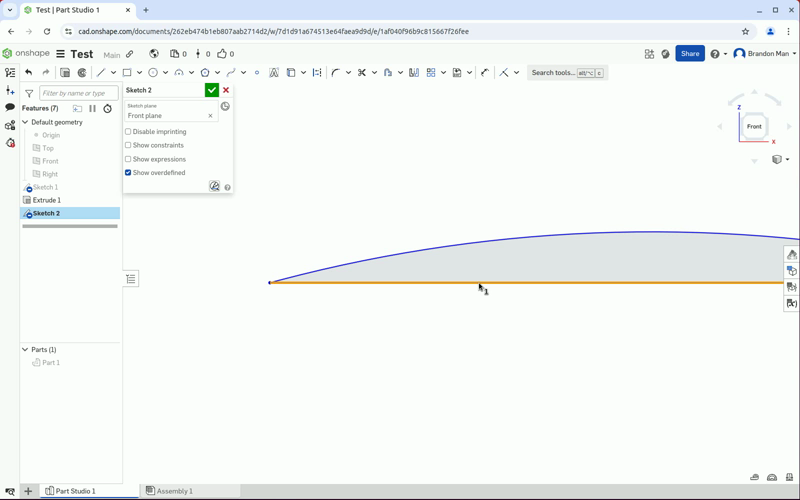
scroll(-6)
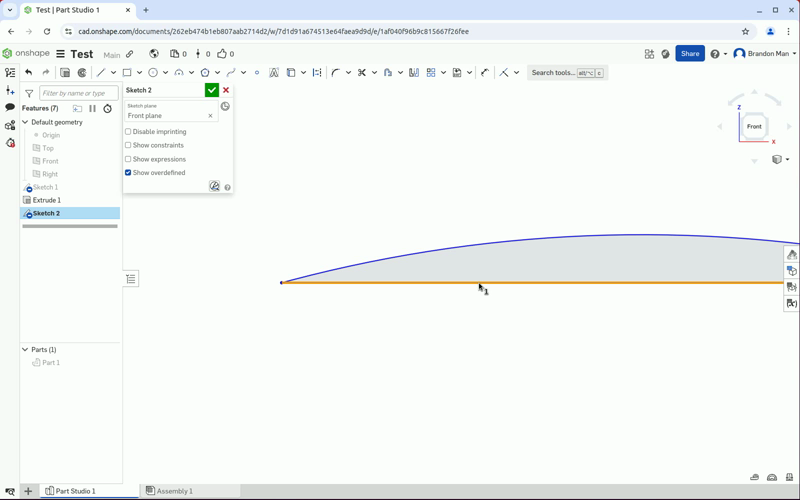
scroll(-6)
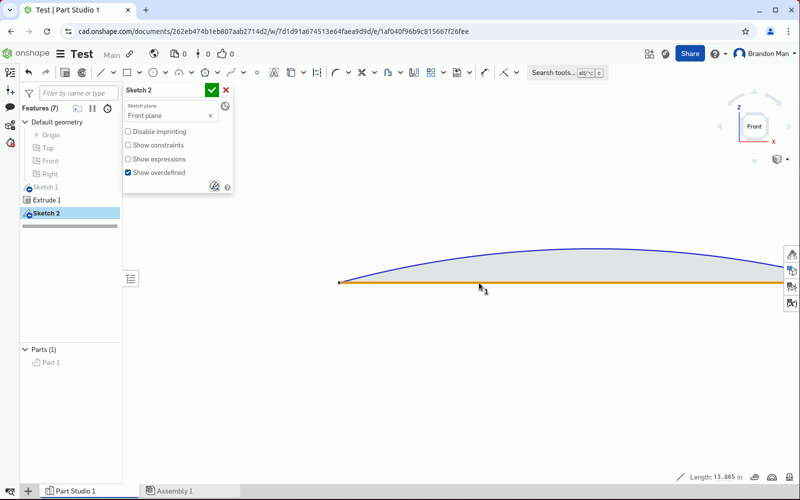
scroll(-6)
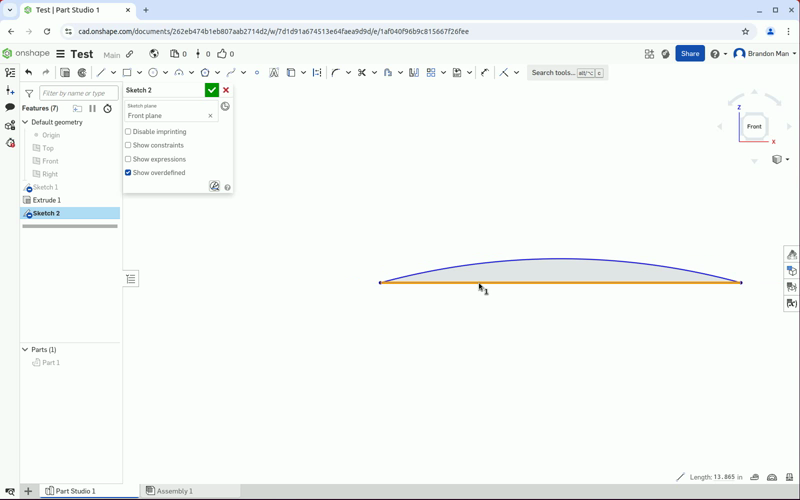
scroll(-6)
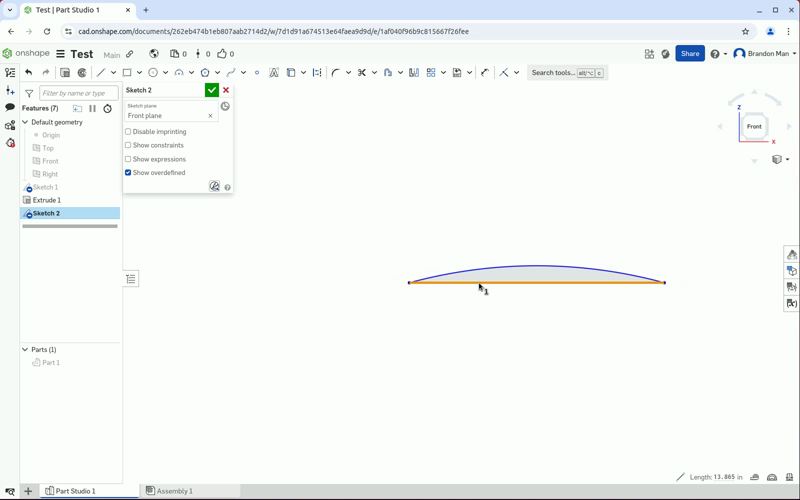
scroll(-6)
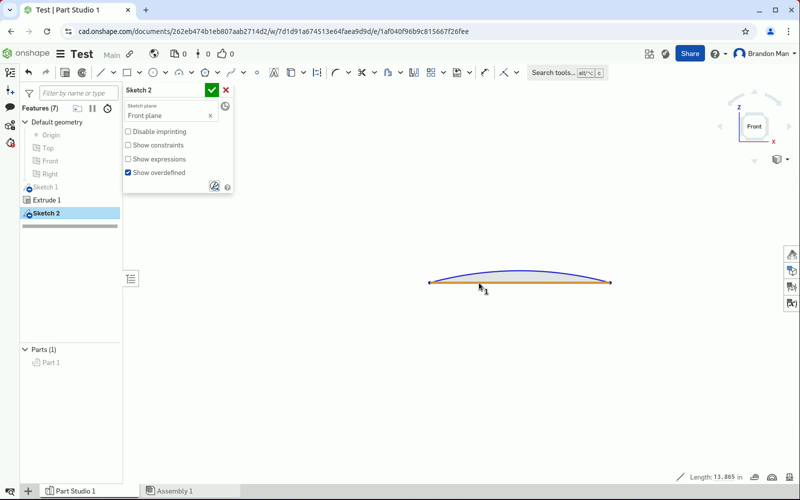
scroll(-6)
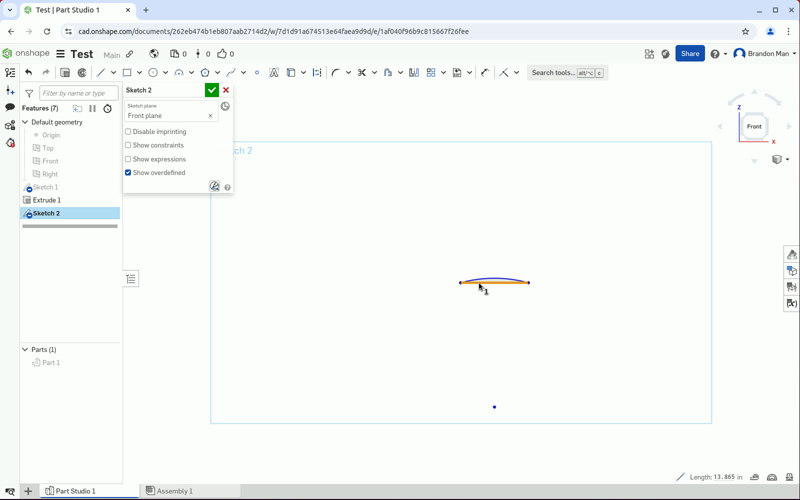
mouse_move(73, 352)
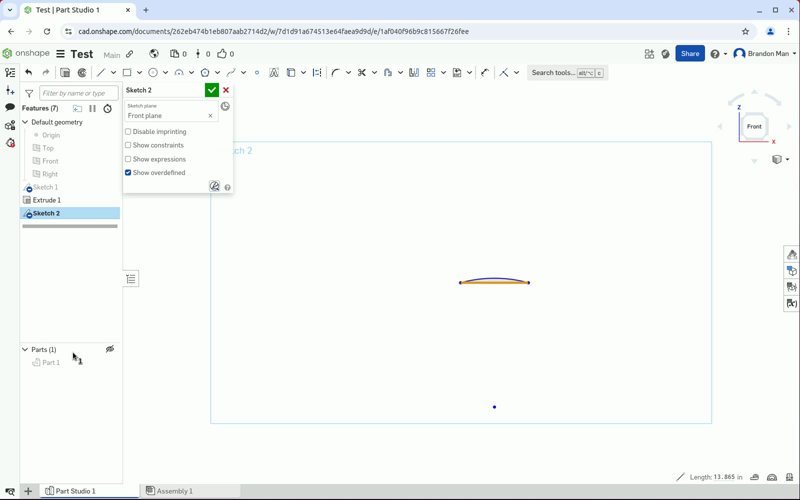
key(shift+y)
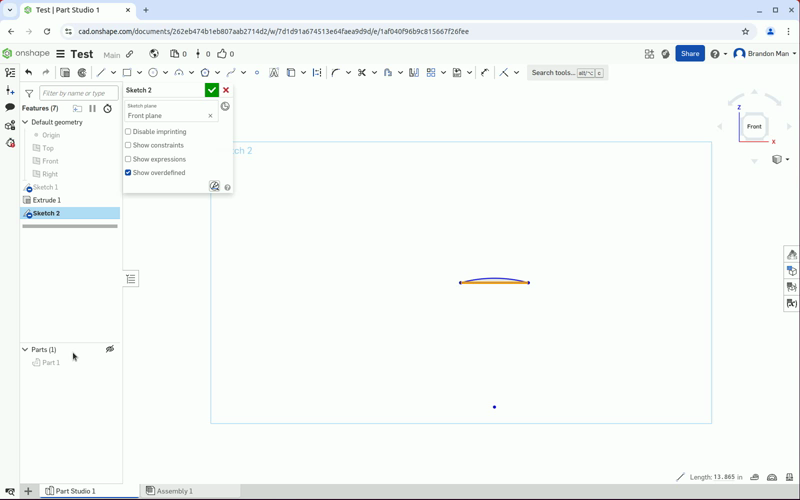
key(shift+e)
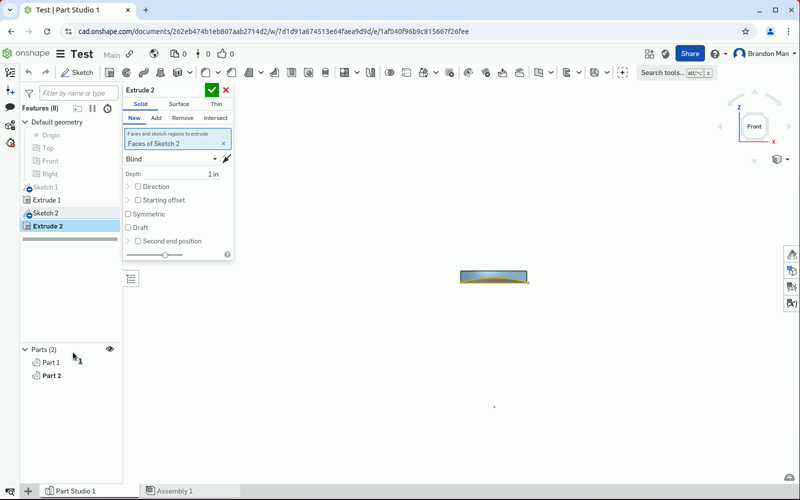
mouse_move(143, 106)
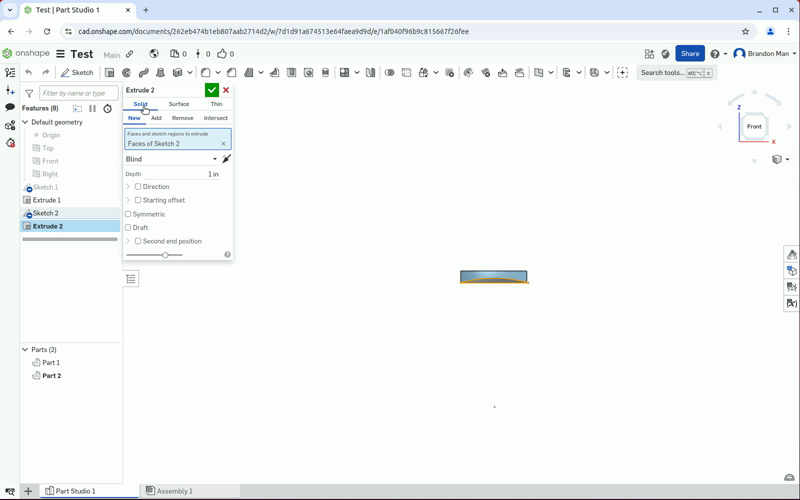
click(143, 106)
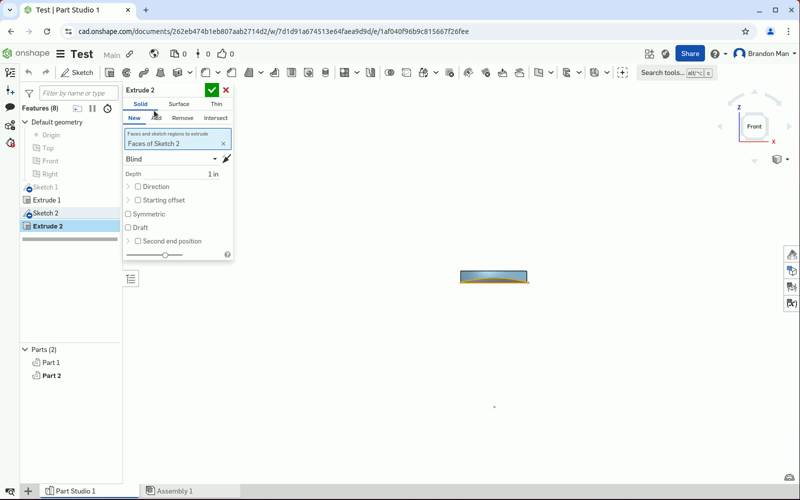
mouse_move(186, 120)
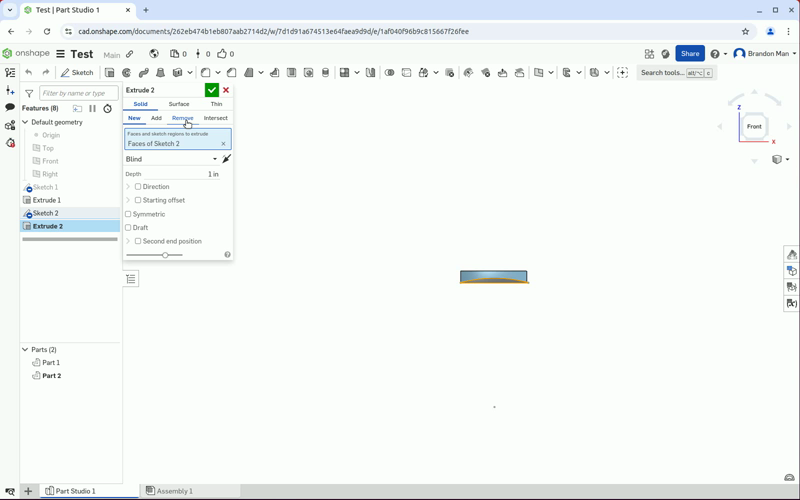
click(186, 120)
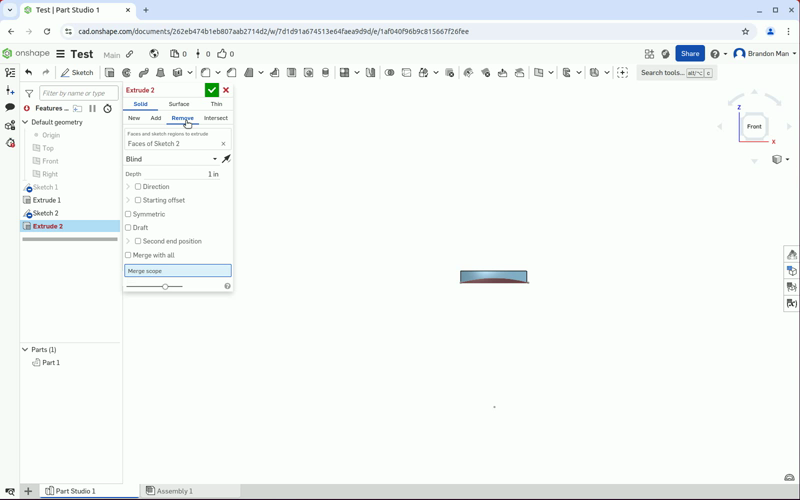
key(tab, 4)
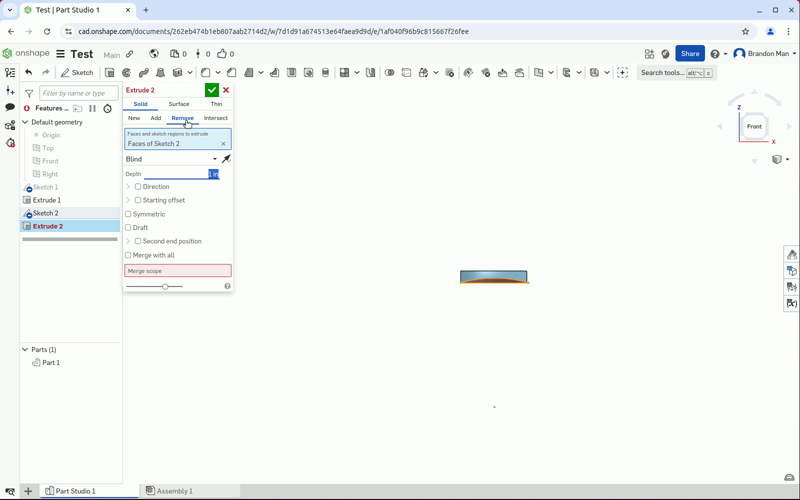
text(30.57)
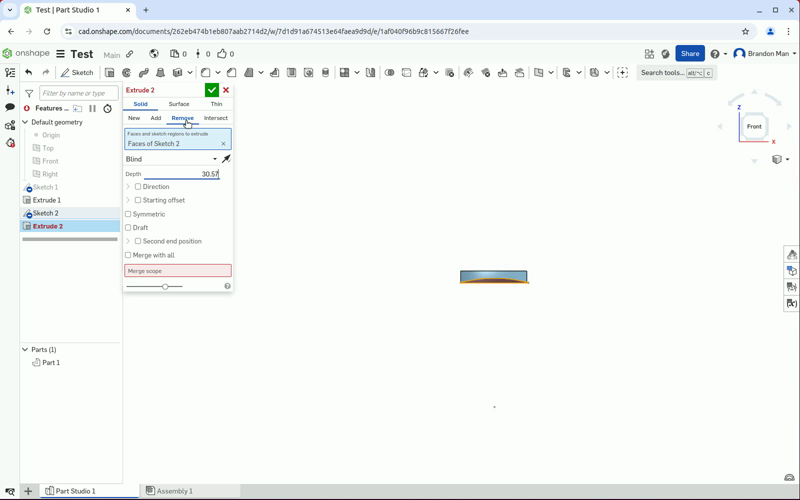
key(tab, 6)
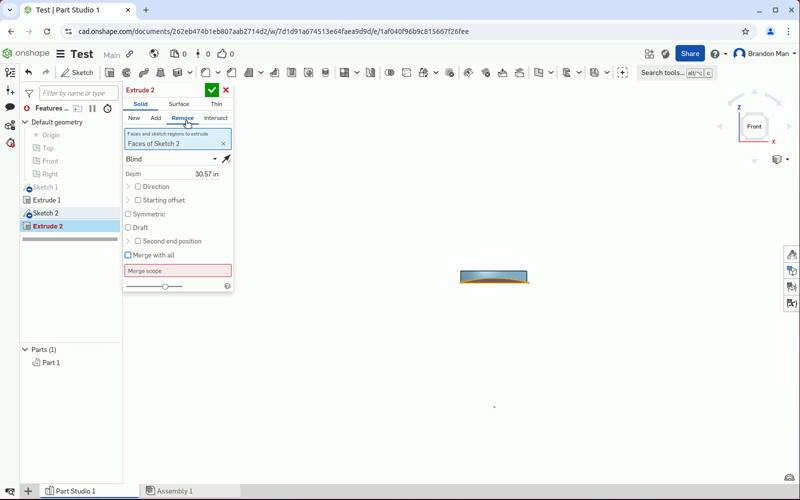
key(space)
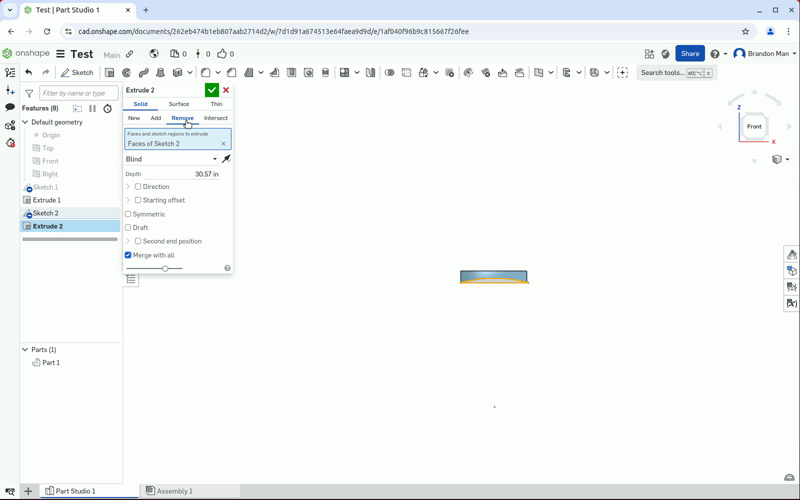
key(enter)
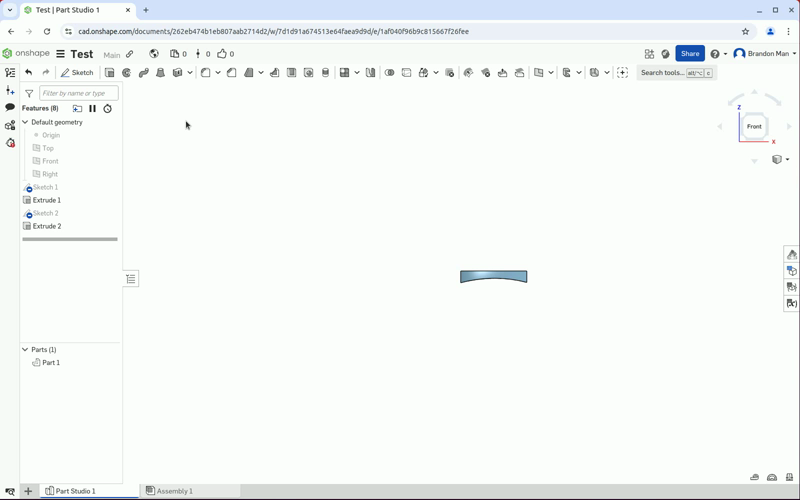
key(shift+h)
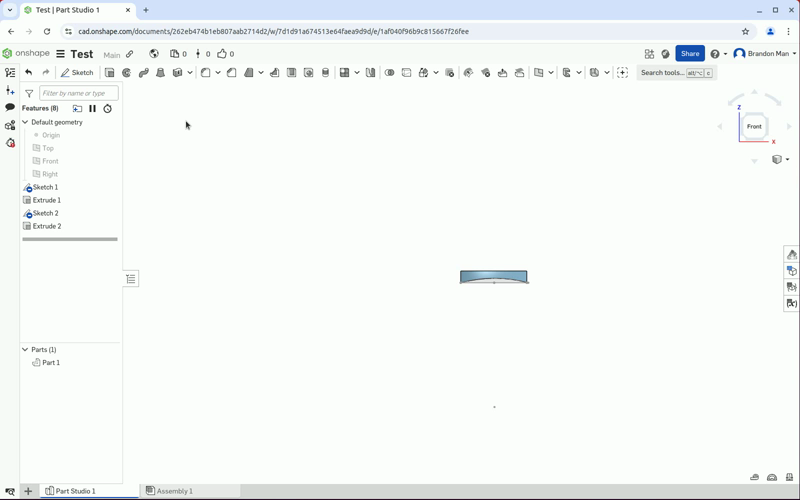
key(shift+h)
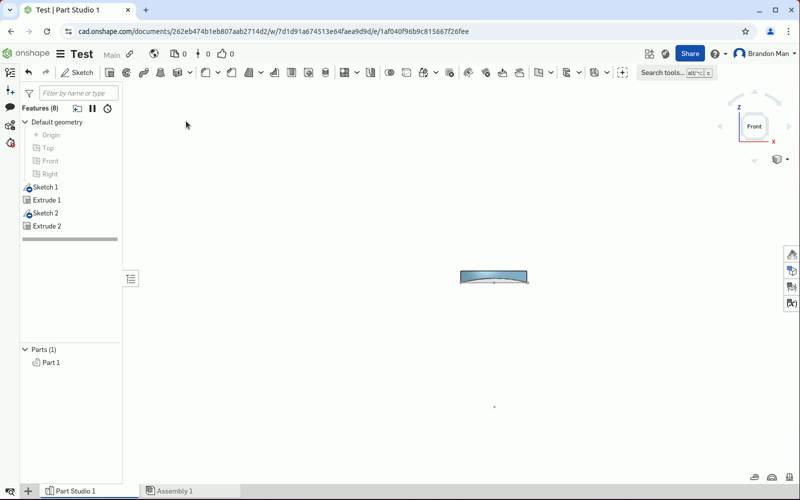
key(shift+7)
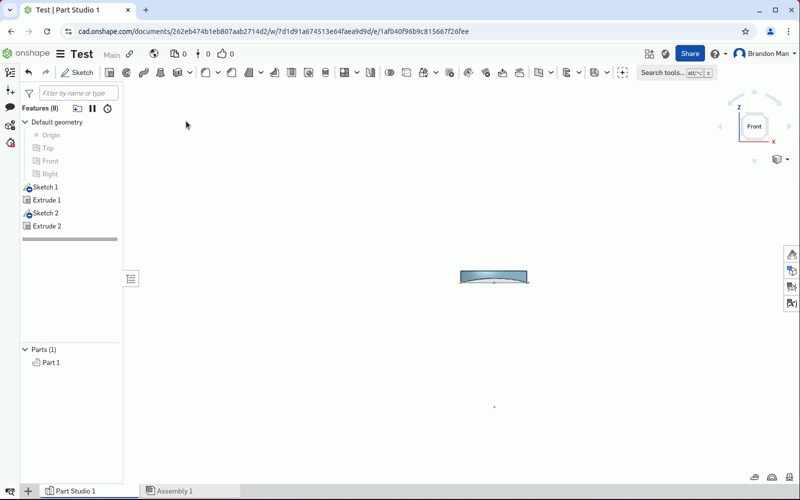
key(left, 2)
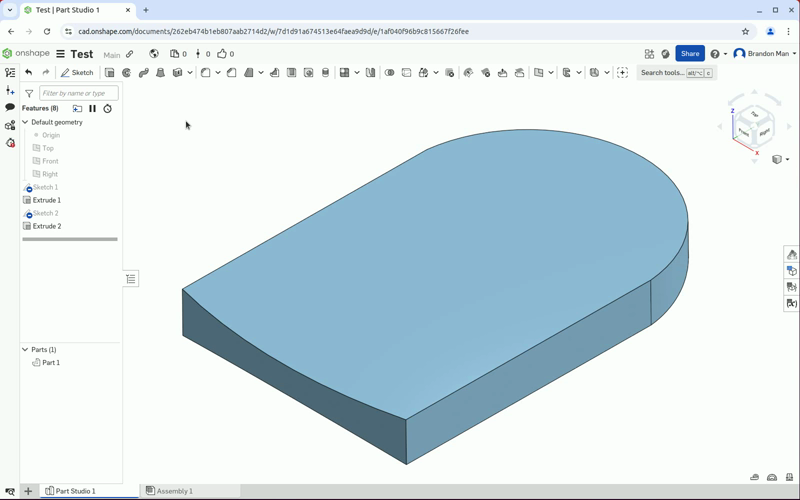
key(down, 2)
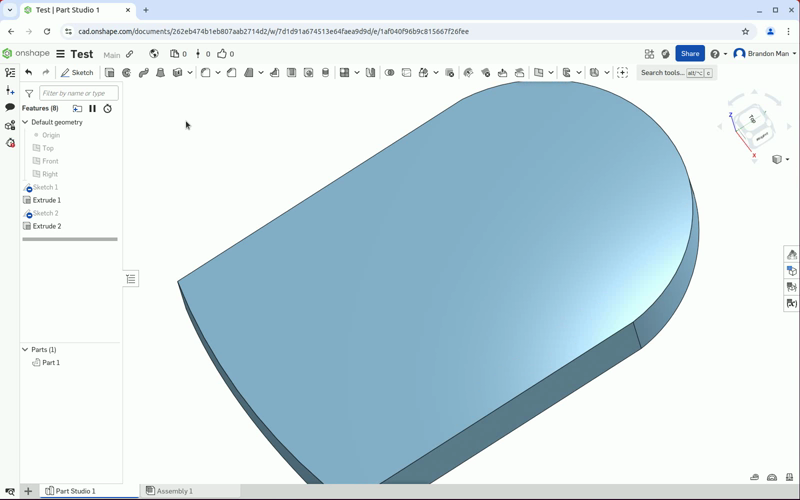
key(up, 2)
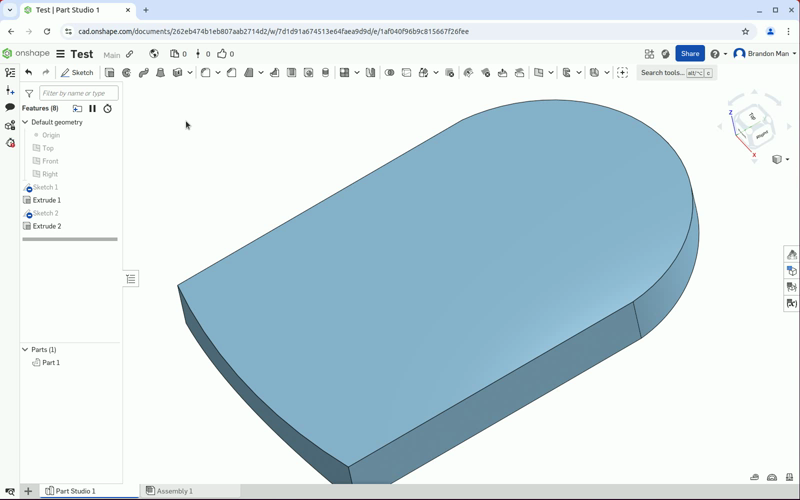
key(right, 2)
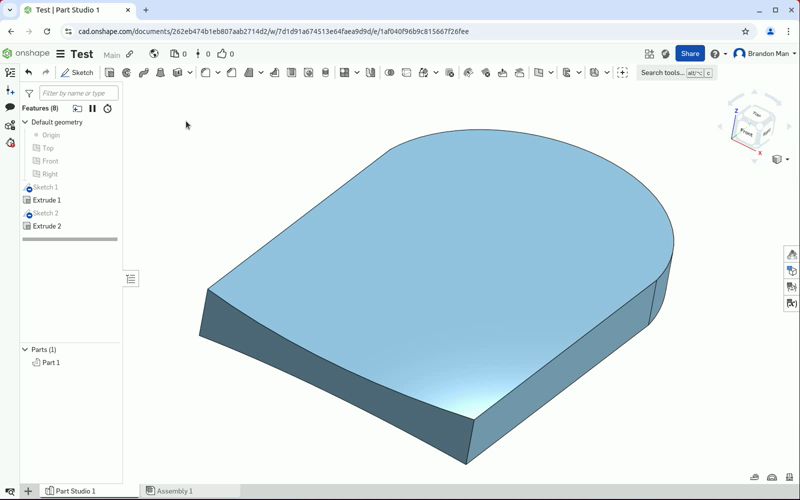
mouse_move(73, 189)
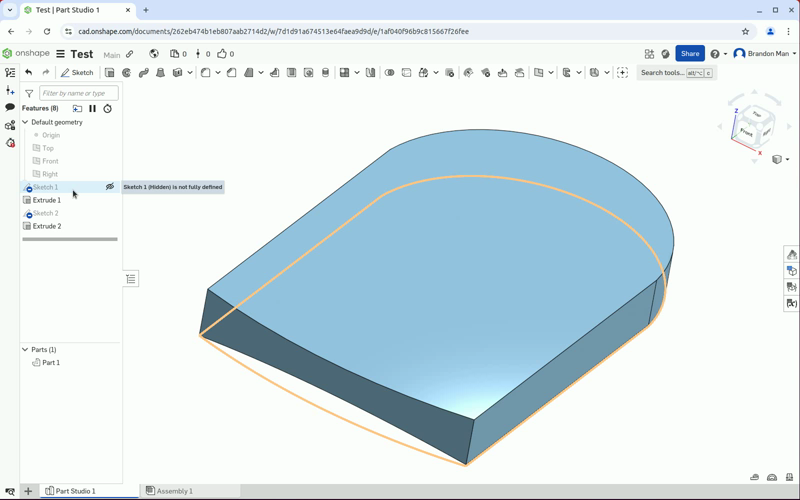
click(73, 189)